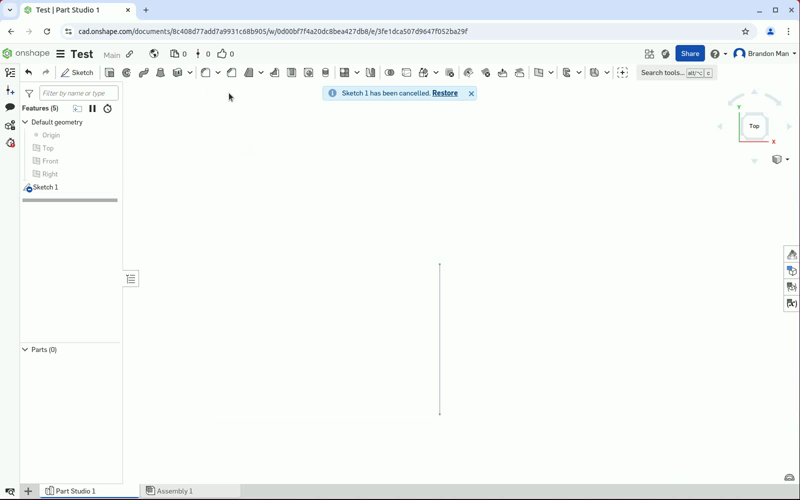
key(shift+h)
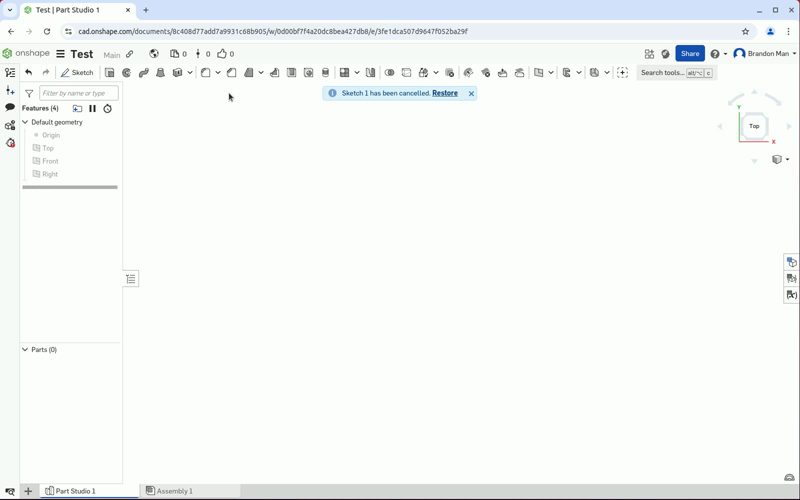
key(shift+s)
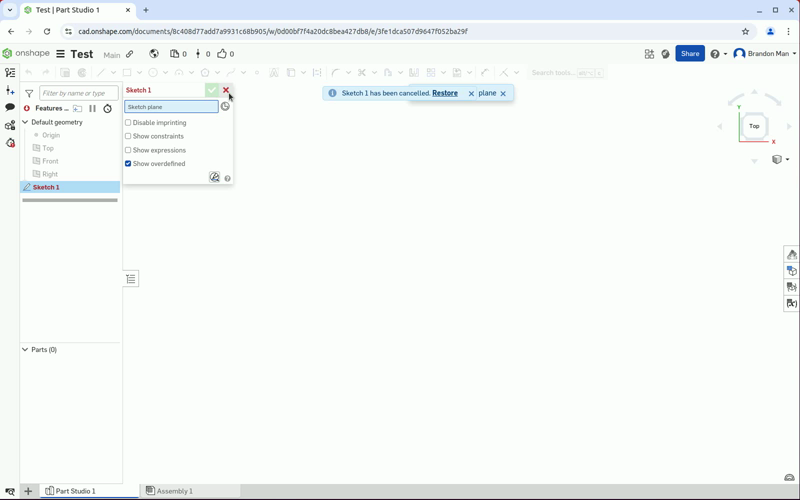
mouse_move(73, 150)
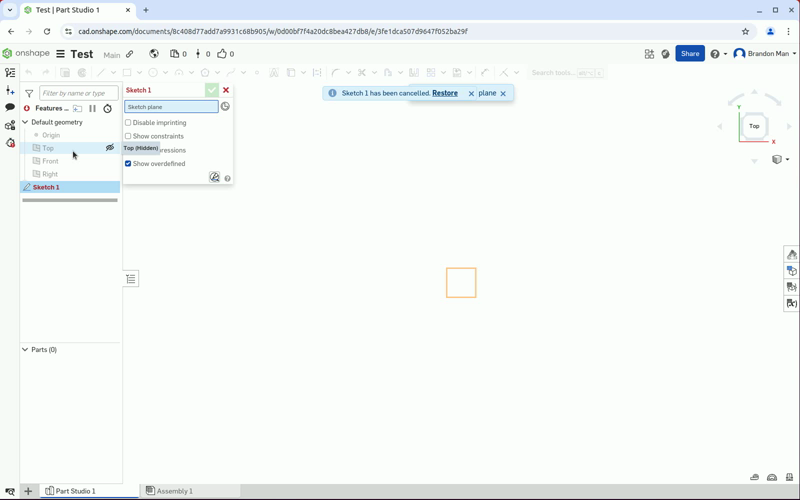
click(73, 150)
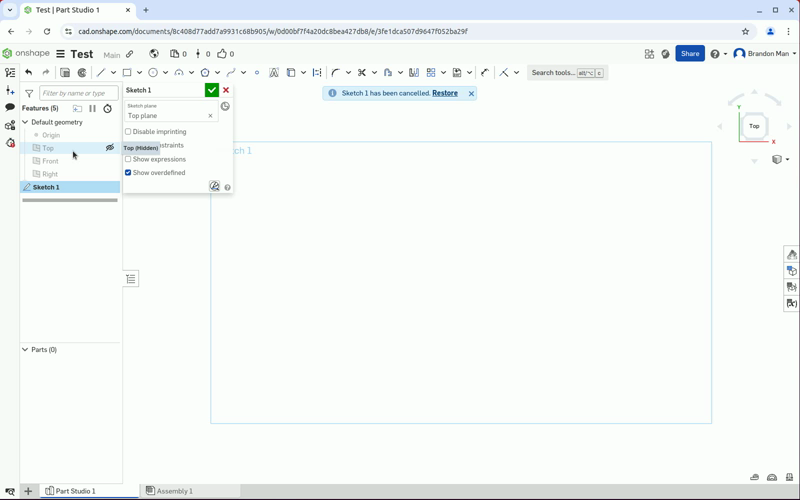
mouse_move(73, 352)
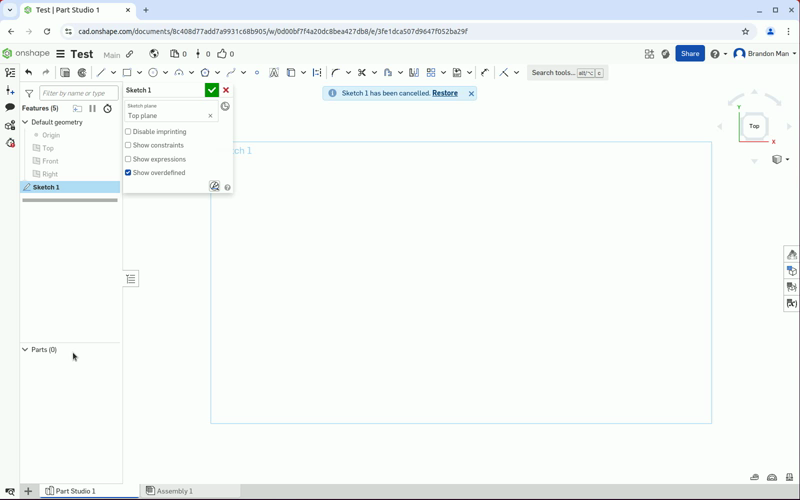
key(y)
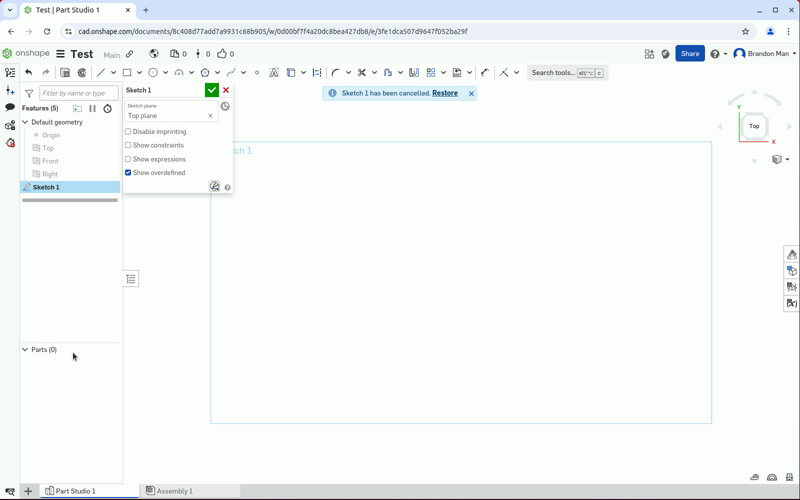
key(a)
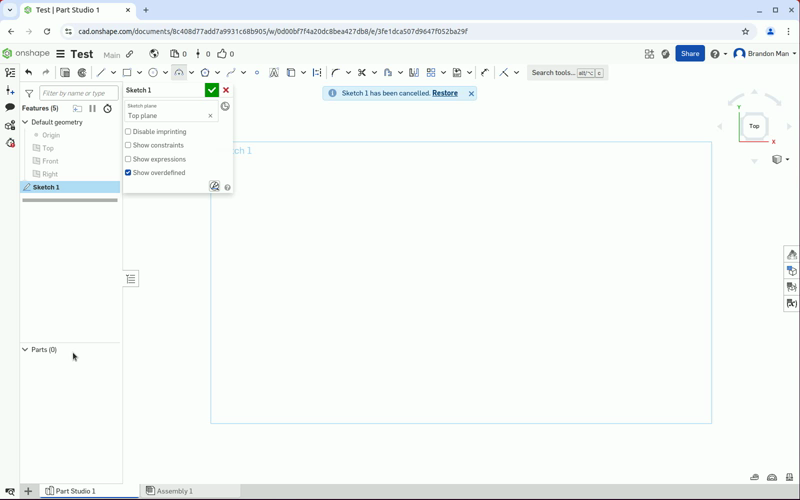
key_down(shift)
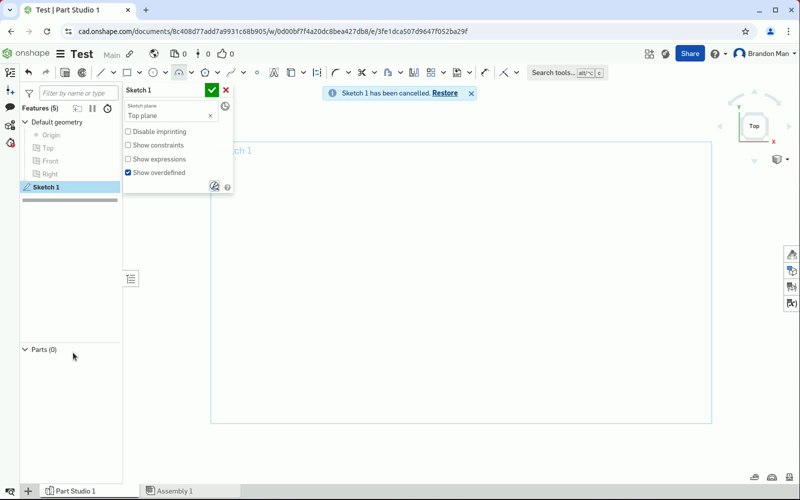
mouse_move(438, 375)
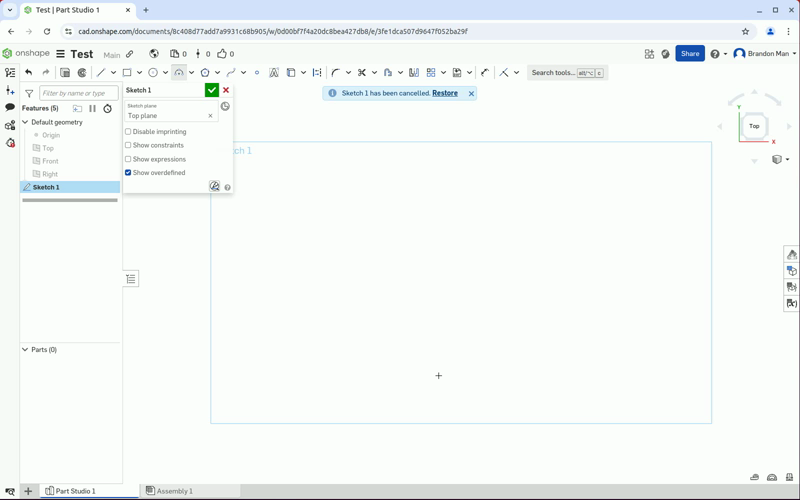
click(438, 375)
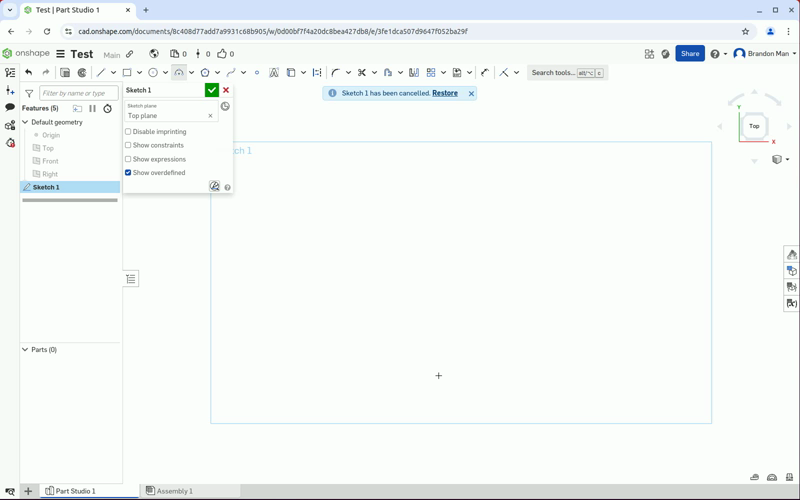
key_up(shift)
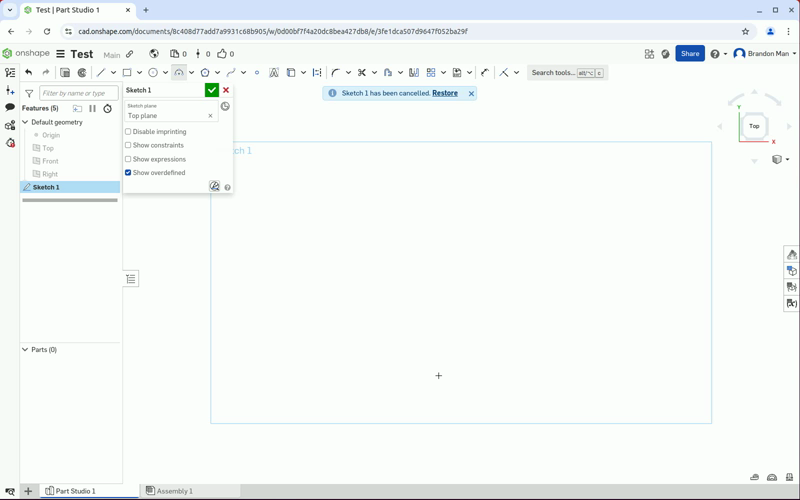
key_down(shift)
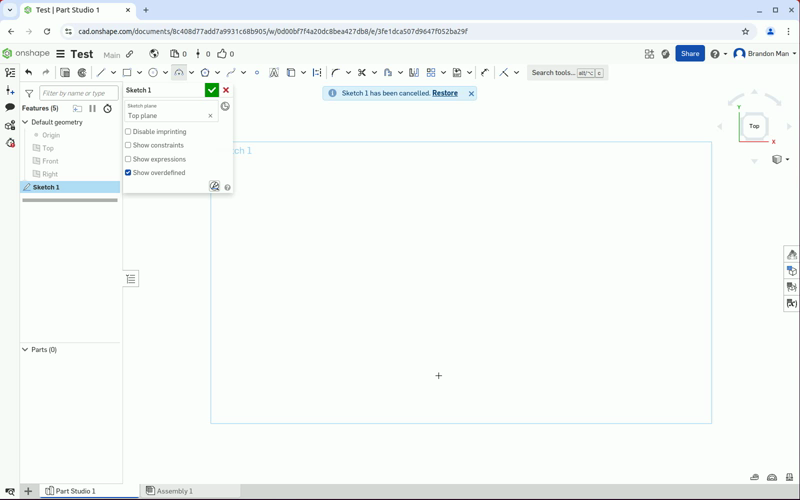
mouse_move(481, 375)
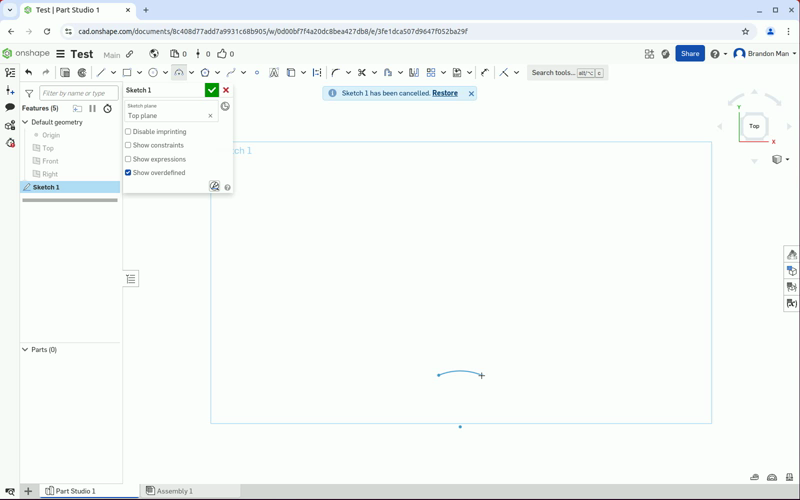
click(481, 375)
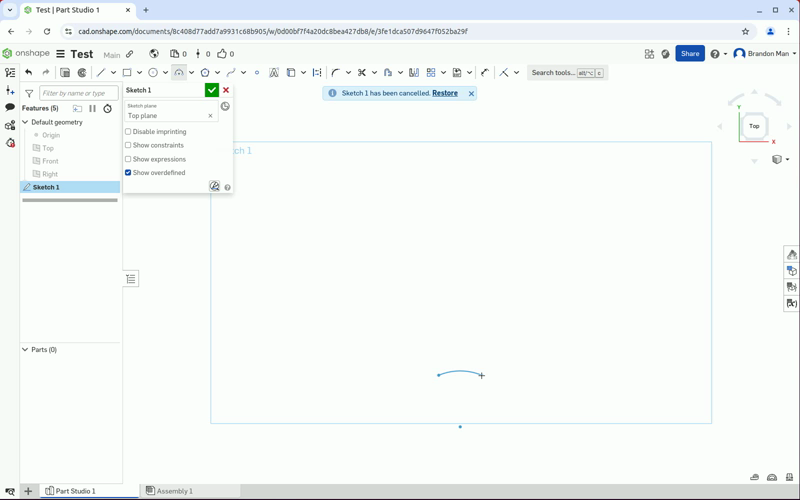
mouse_move(460, 192)
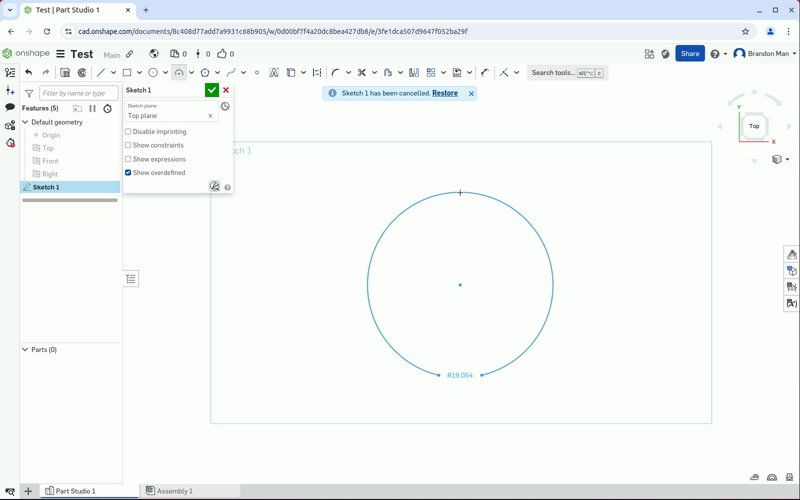
click(460, 192)
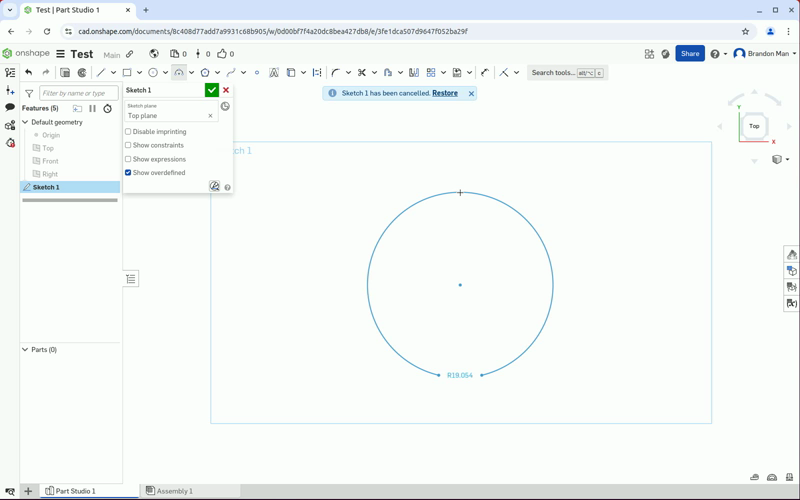
key_up(shift)
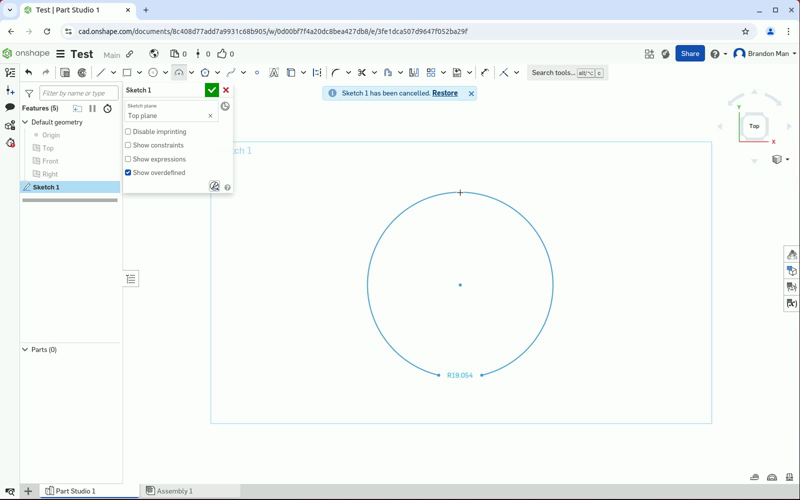
key(esc)
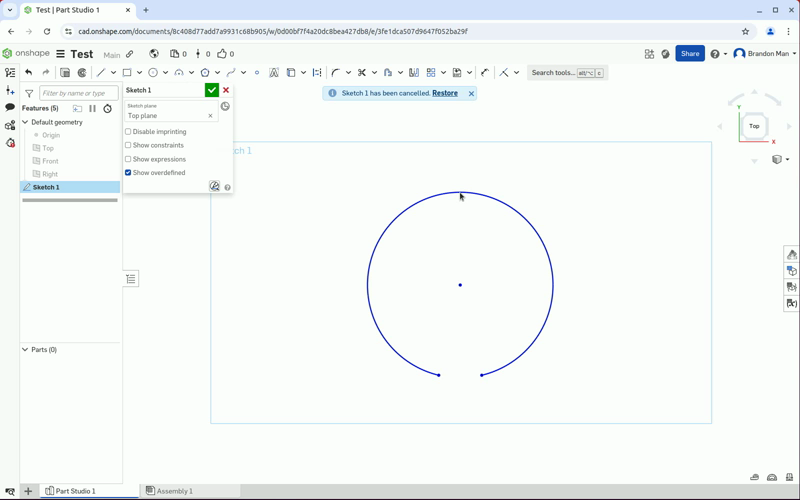
key(l)
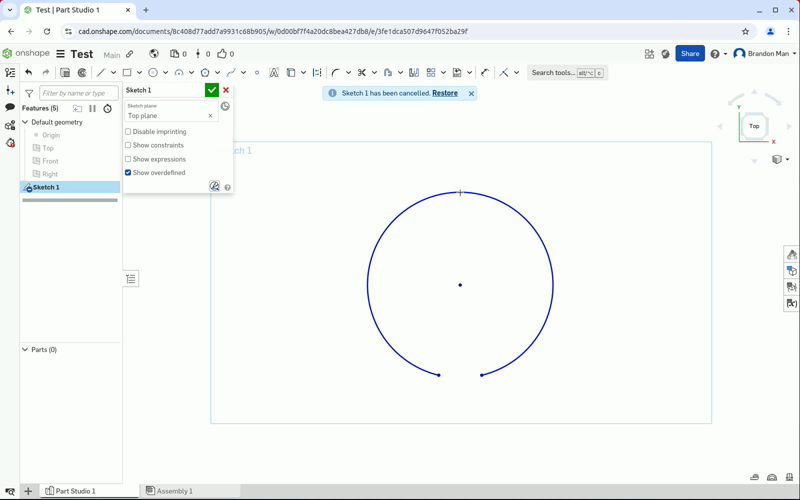
mouse_move(481, 375)
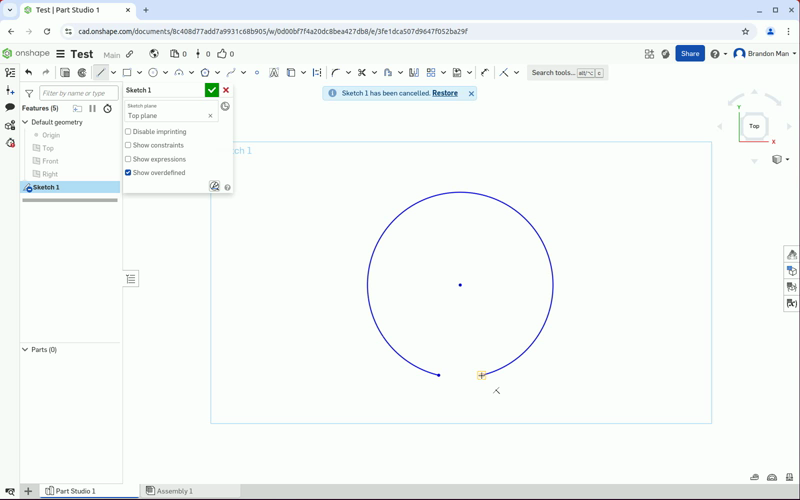
click(481, 375)
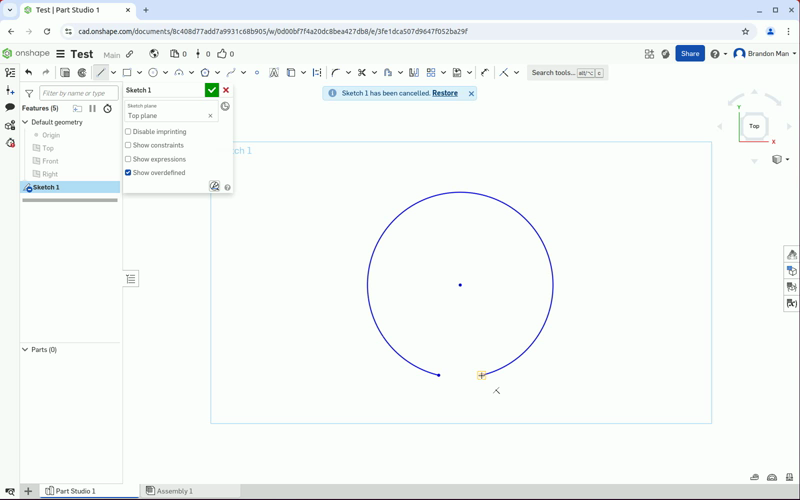
key_down(shift)
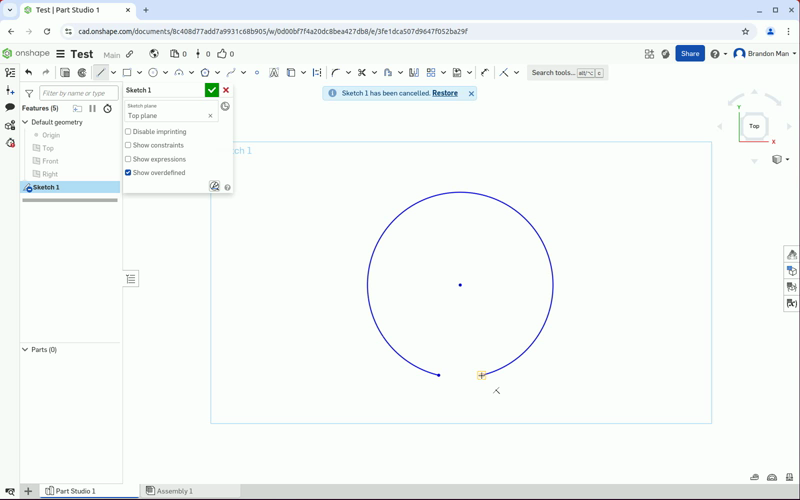
mouse_move(481, 303)
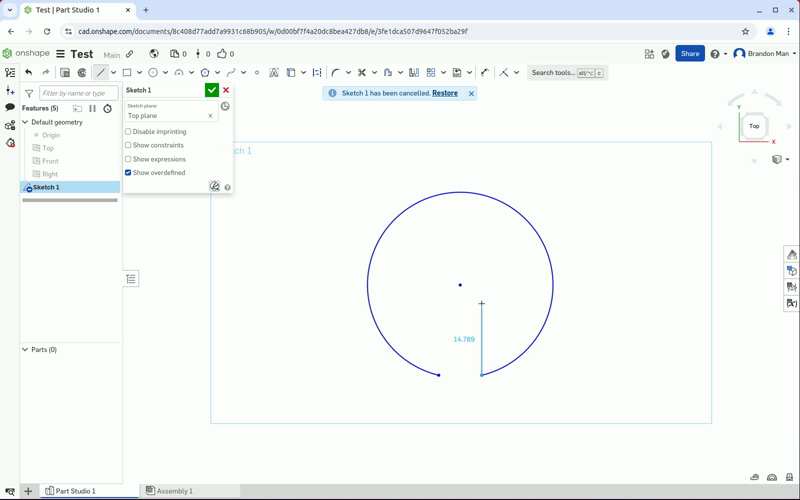
click(481, 303)
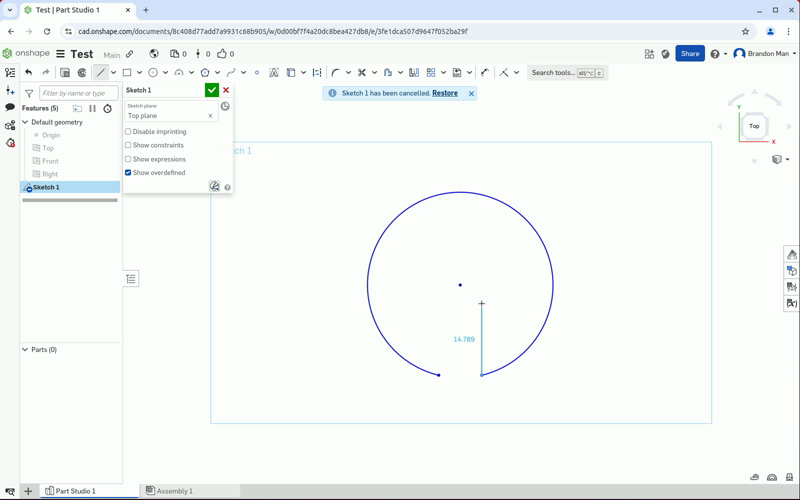
key_up(shift)
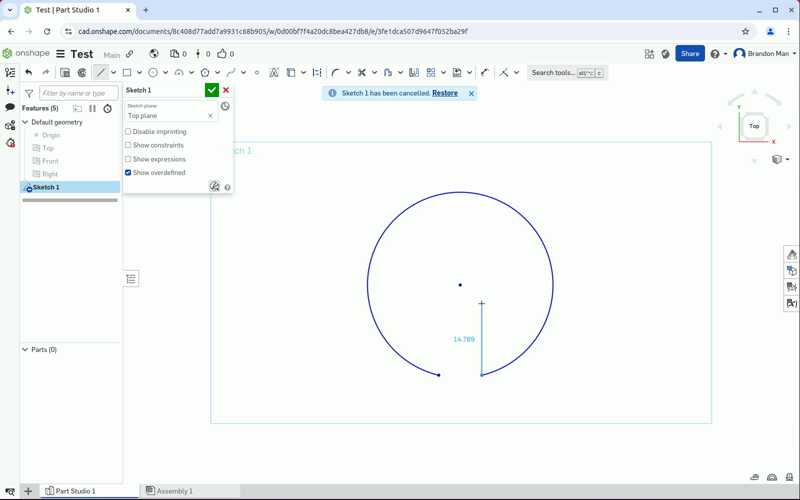
key(esc)
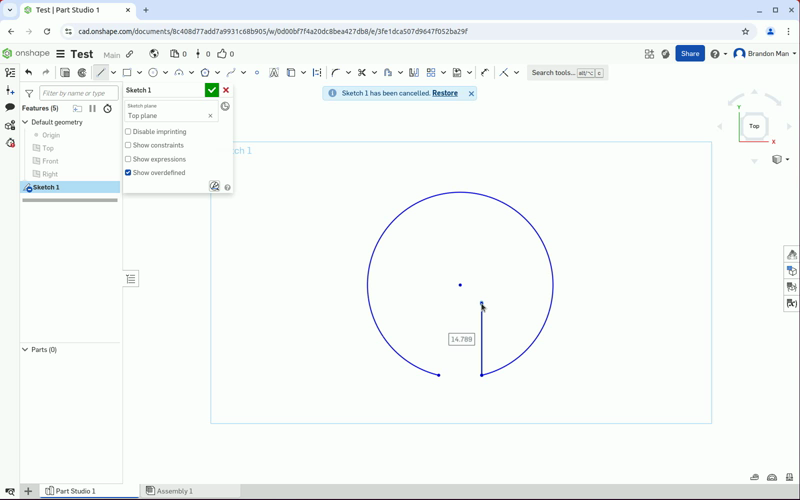
key(a)
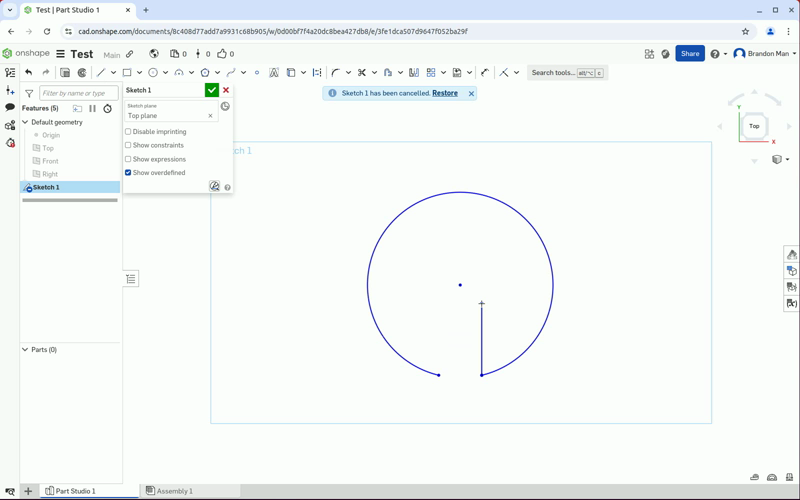
mouse_move(481, 303)
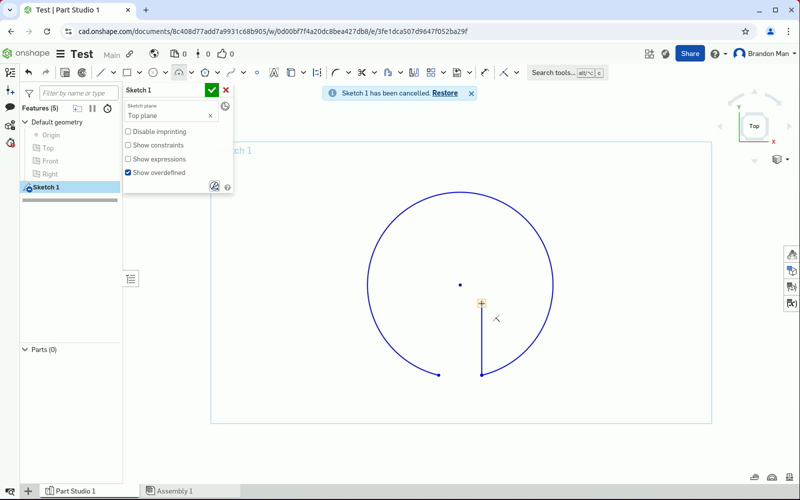
click(481, 303)
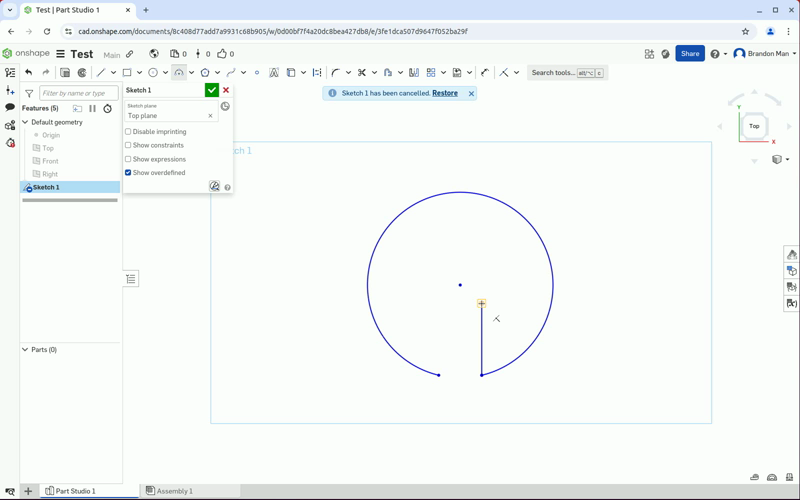
key_down(shift)
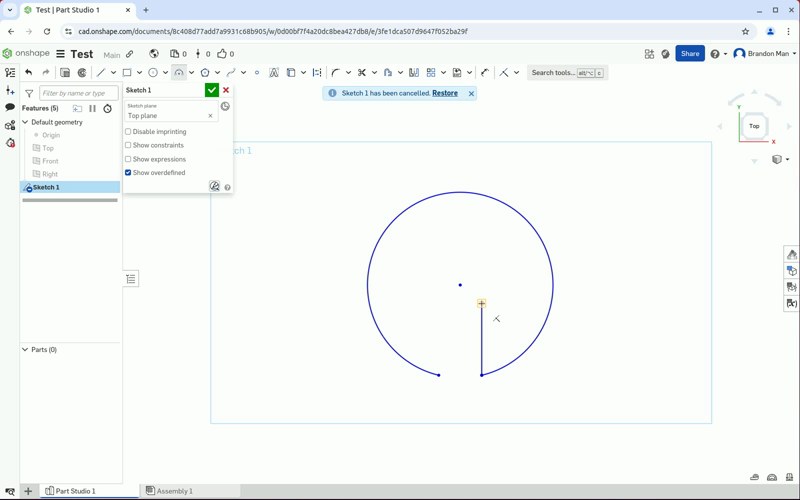
mouse_move(438, 303)
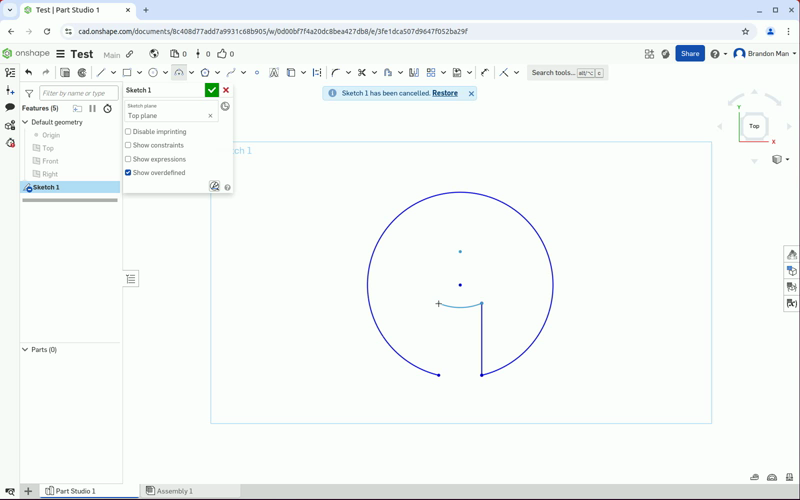
click(438, 303)
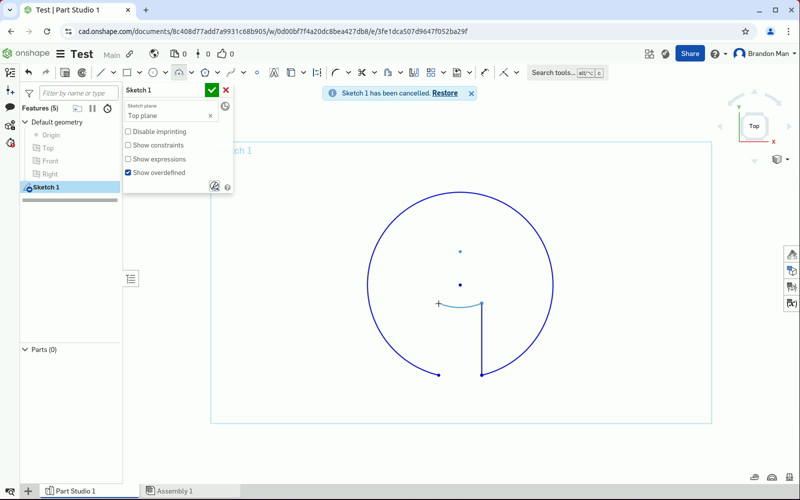
mouse_move(460, 254)
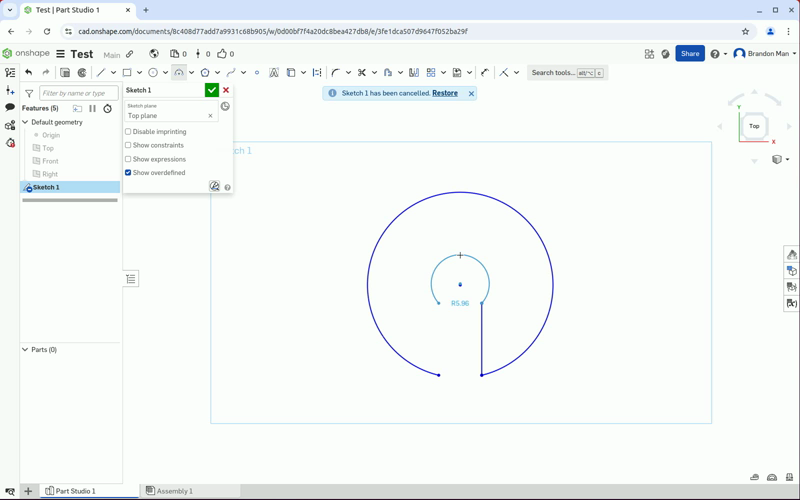
click(460, 254)
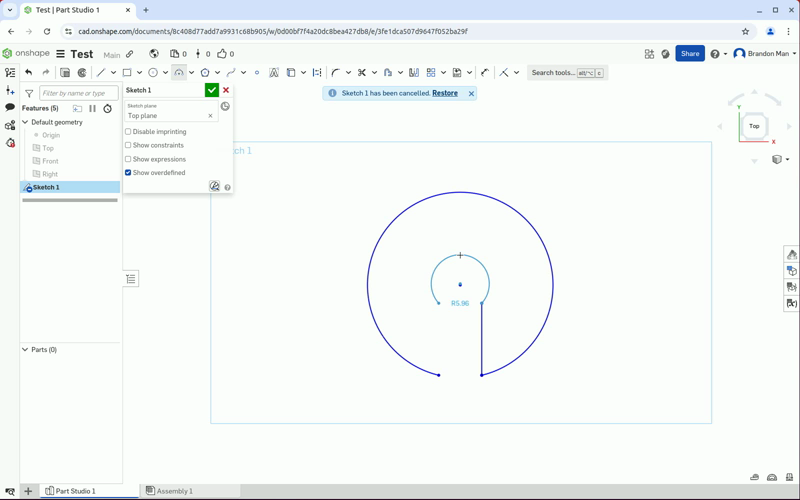
key_up(shift)
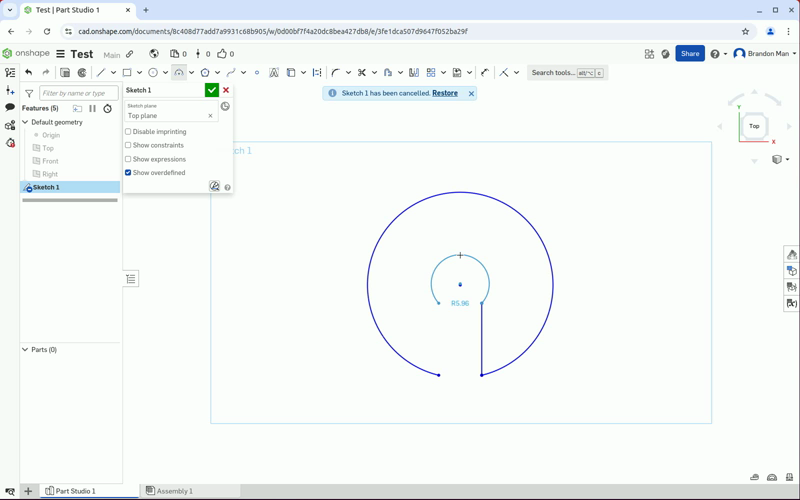
key(esc)
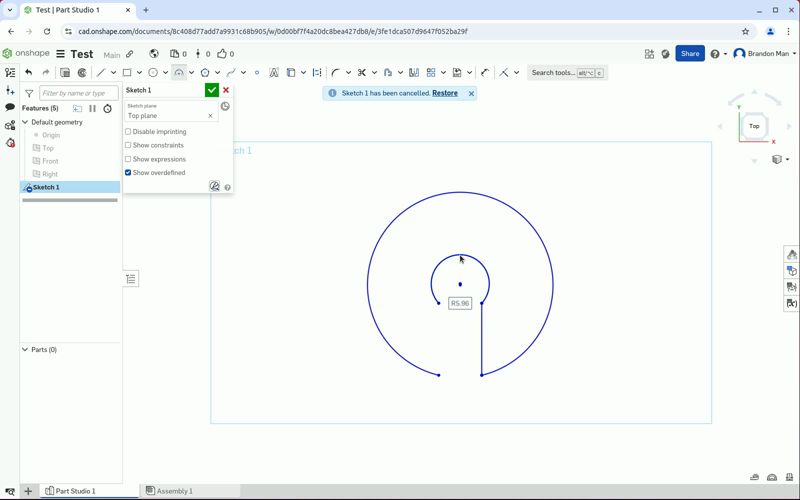
key(l)
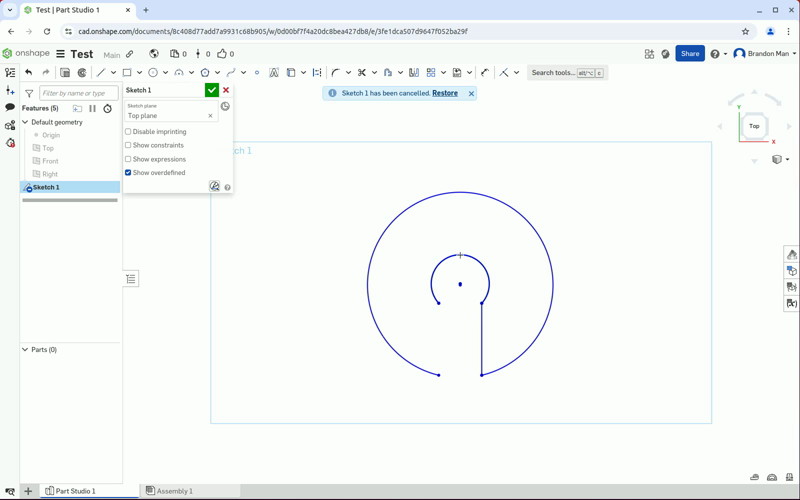
mouse_move(438, 303)
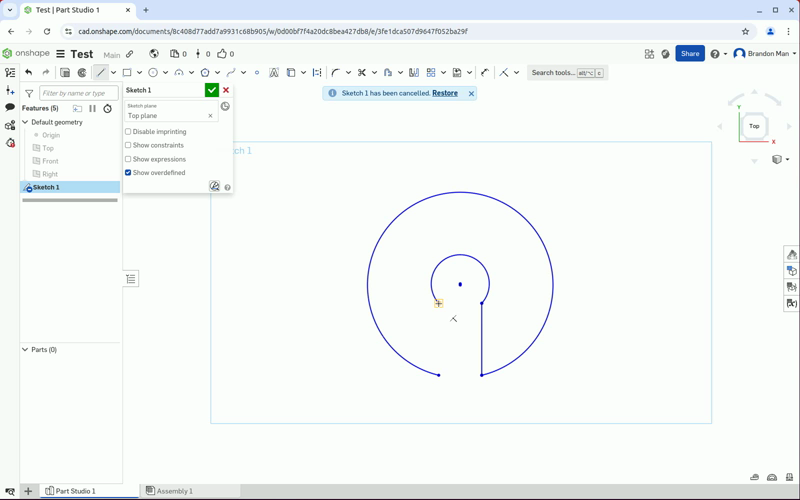
click(438, 303)
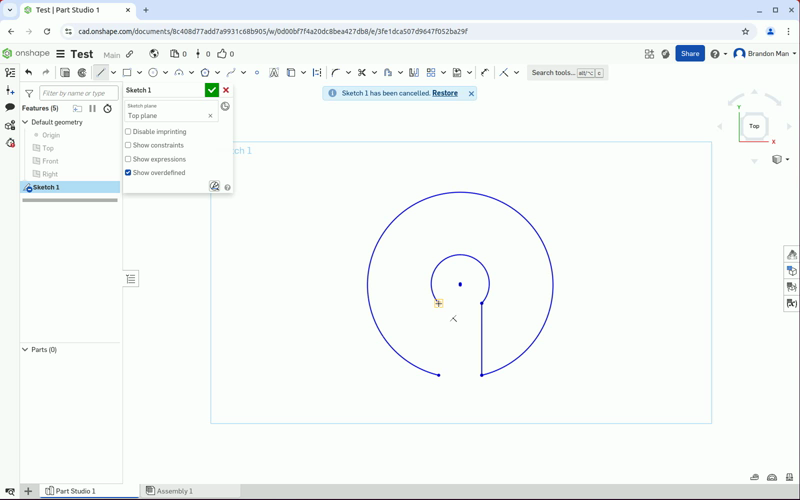
key_down(shift)
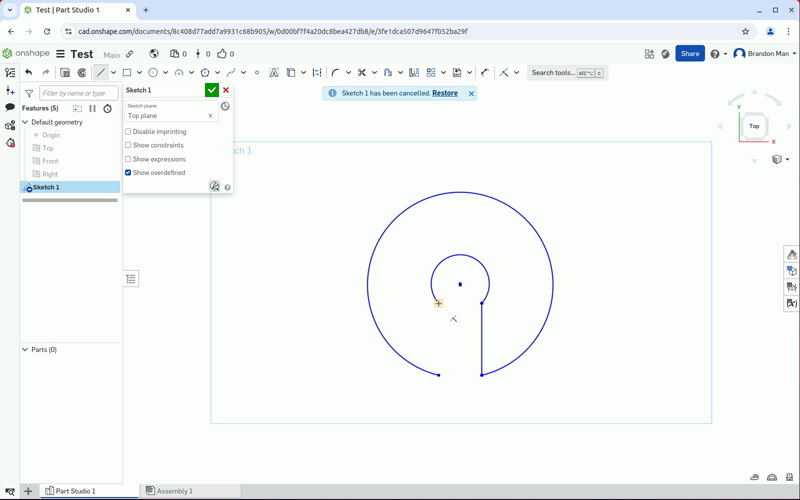
mouse_move(438, 375)
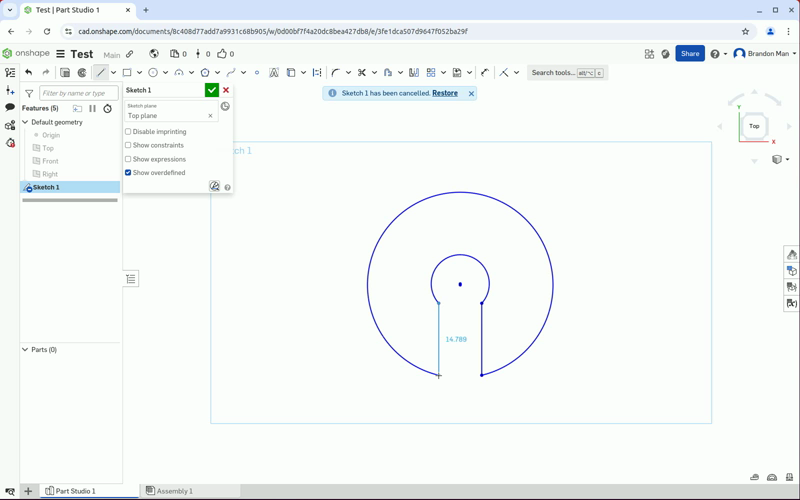
key_up(shift)
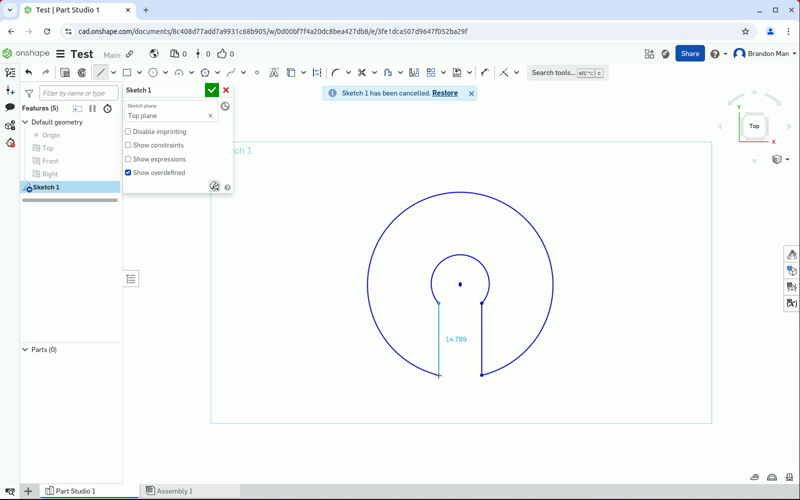
click(438, 375)
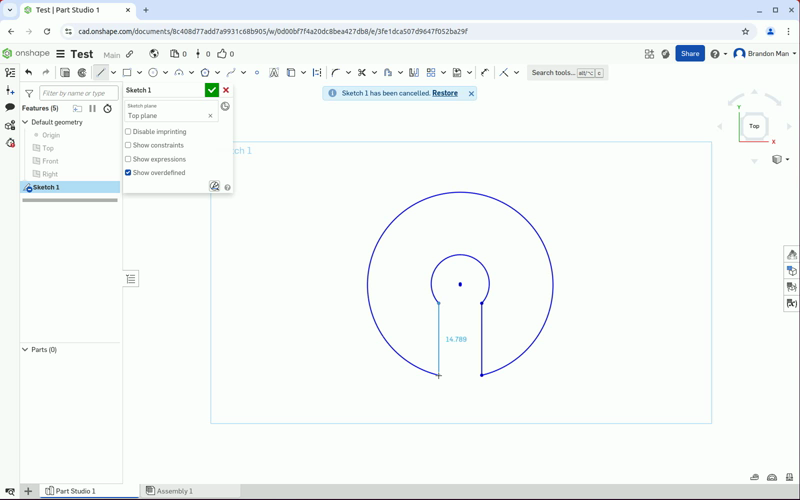
key(esc)
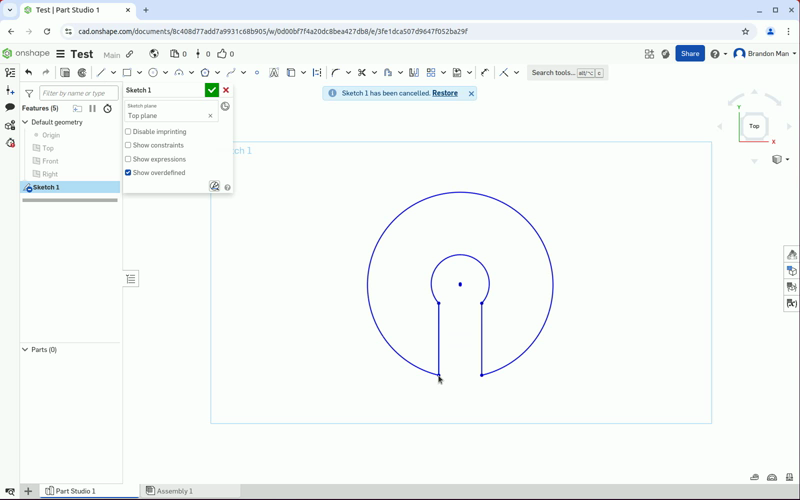
mouse_move(536, 289)
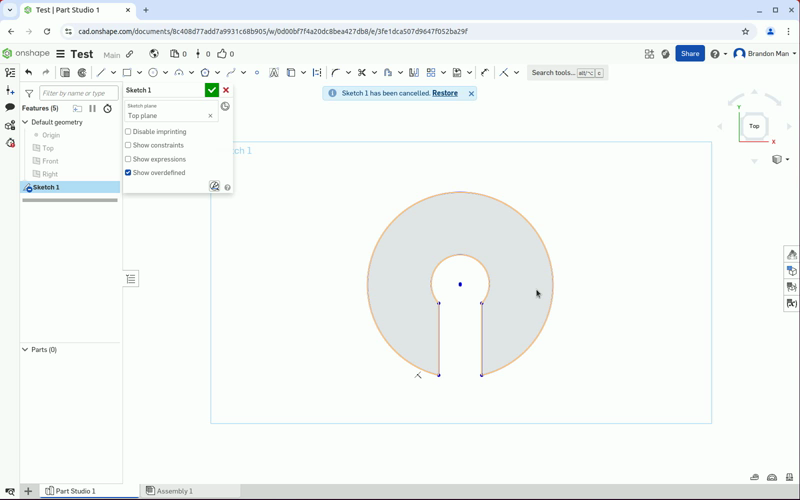
click(536, 289)
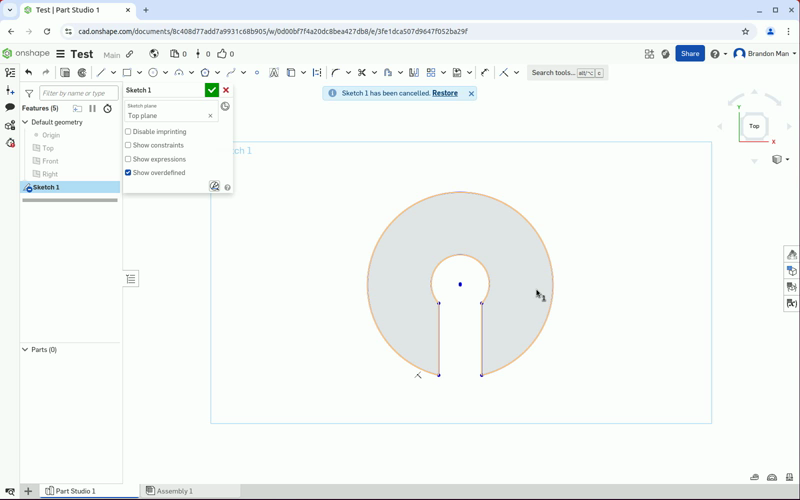
mouse_move(73, 352)
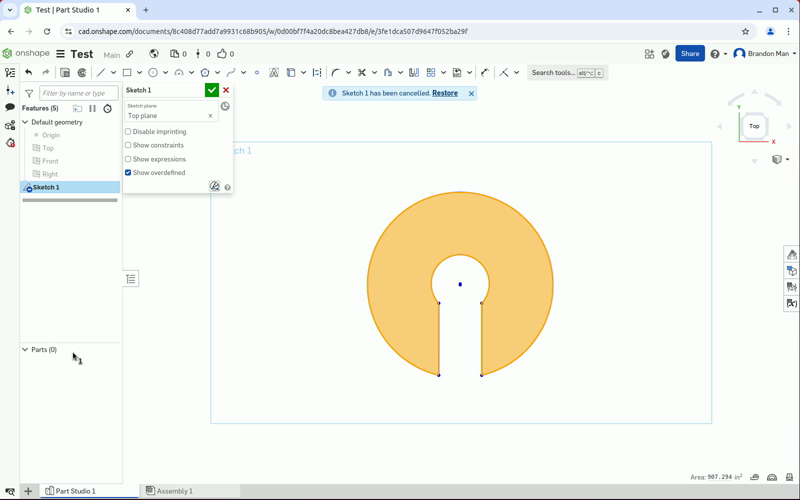
key(shift+y)
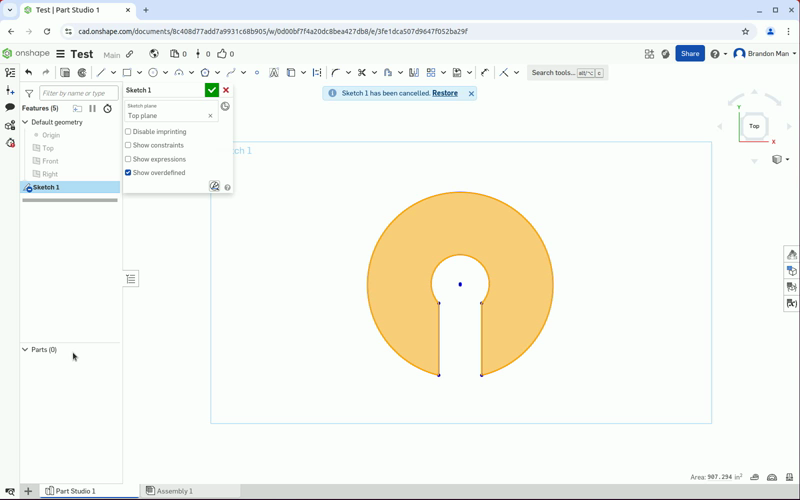
key(shift+e)
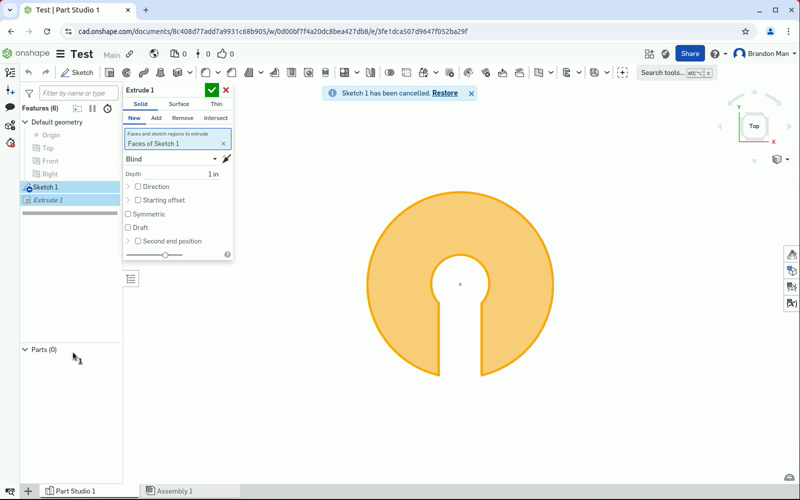
mouse_move(143, 106)
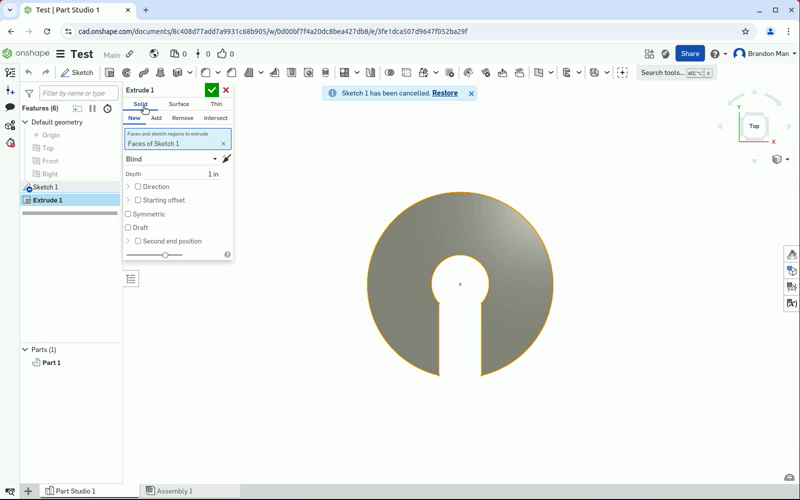
click(143, 106)
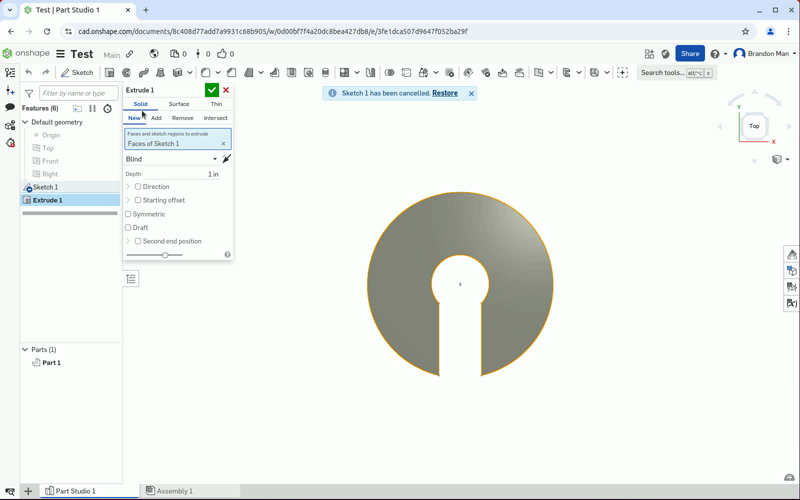
mouse_move(137, 120)
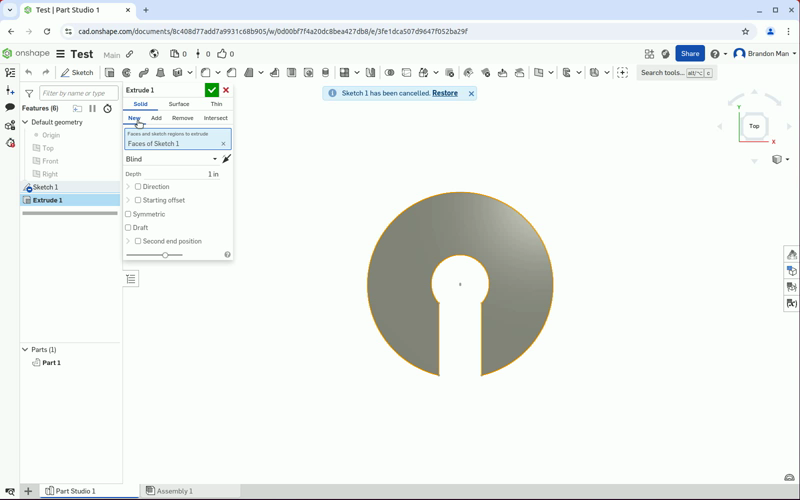
click(137, 120)
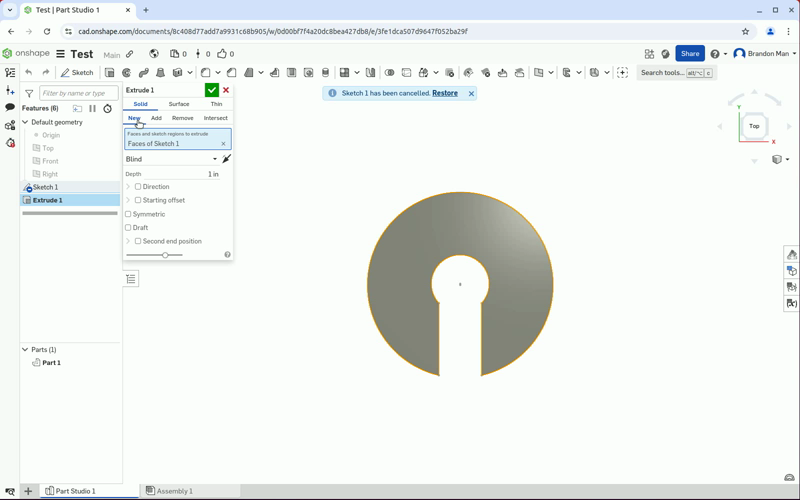
key(tab, 4)
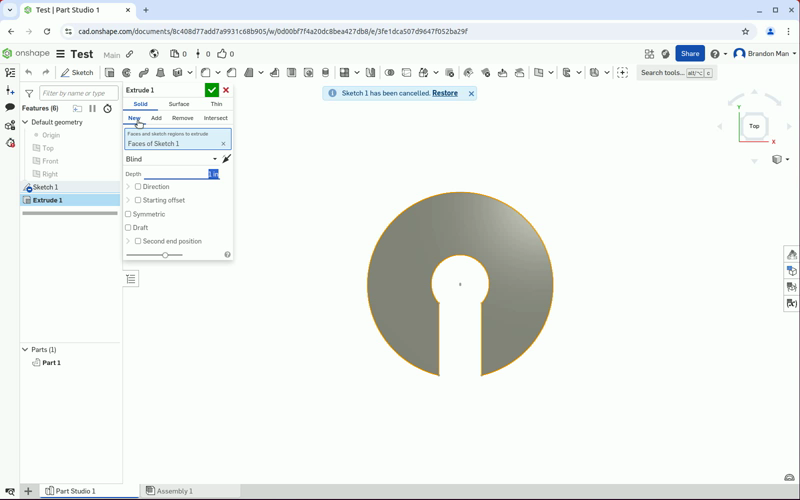
text(11.073)
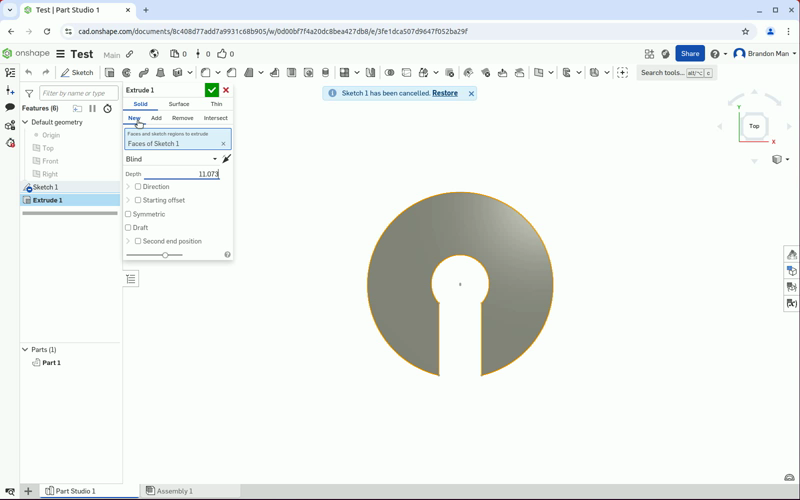
key(enter)
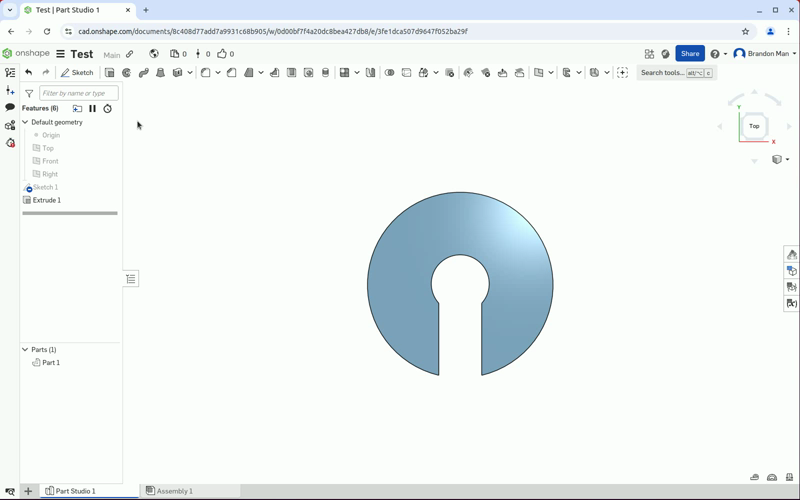
key(shift+h)
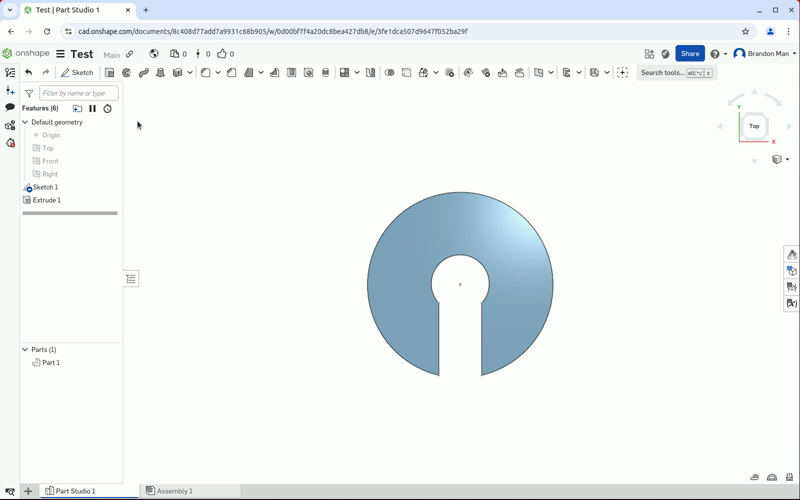
key(shift+h)
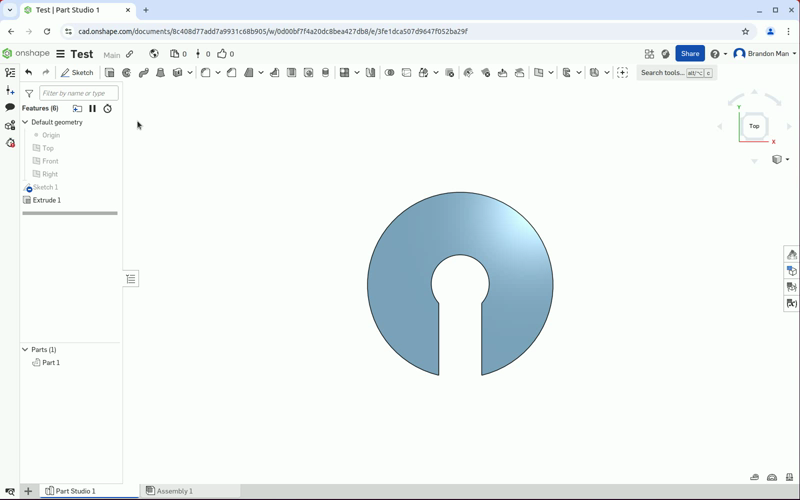
mouse_move(73, 189)
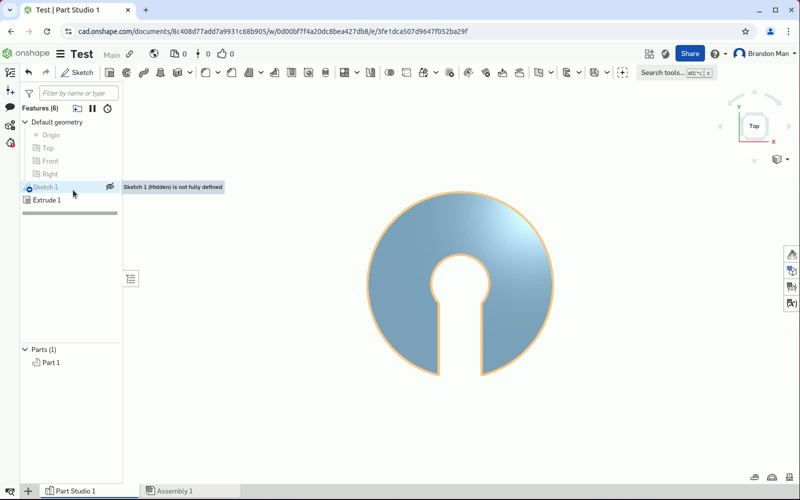
click(73, 189)
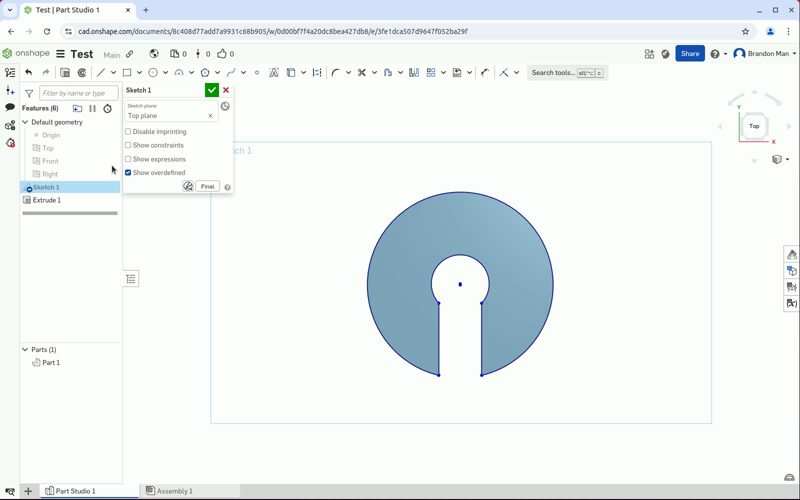
mouse_move(229, 92)
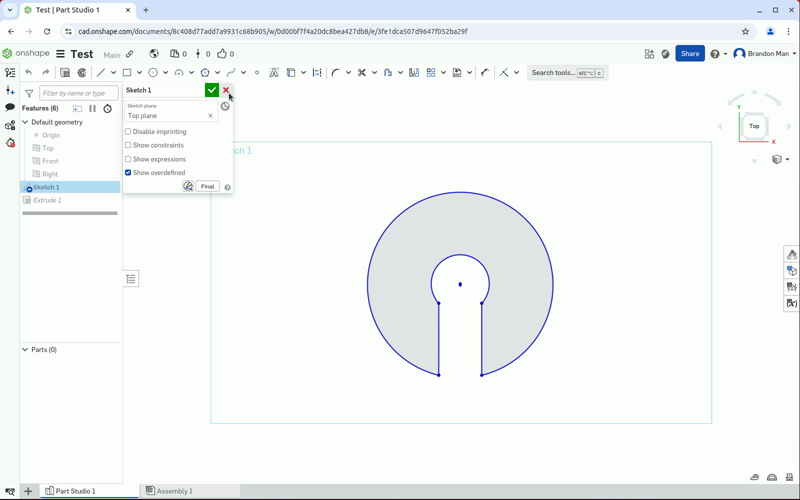
click(229, 92)
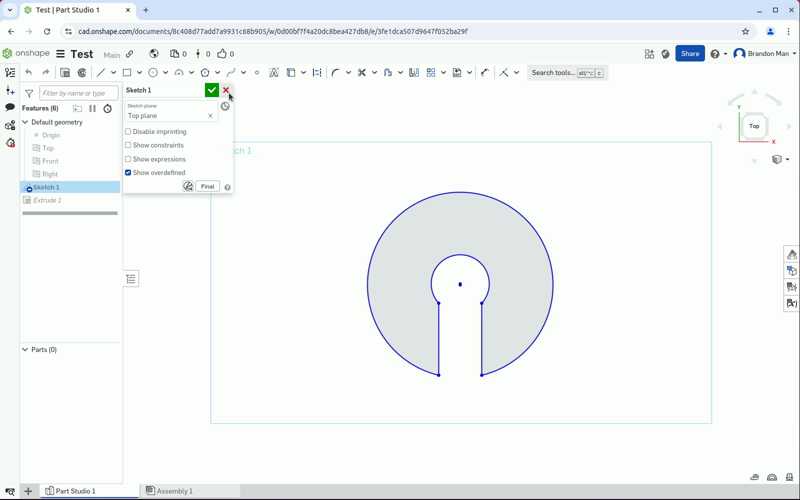
key(shift+s)
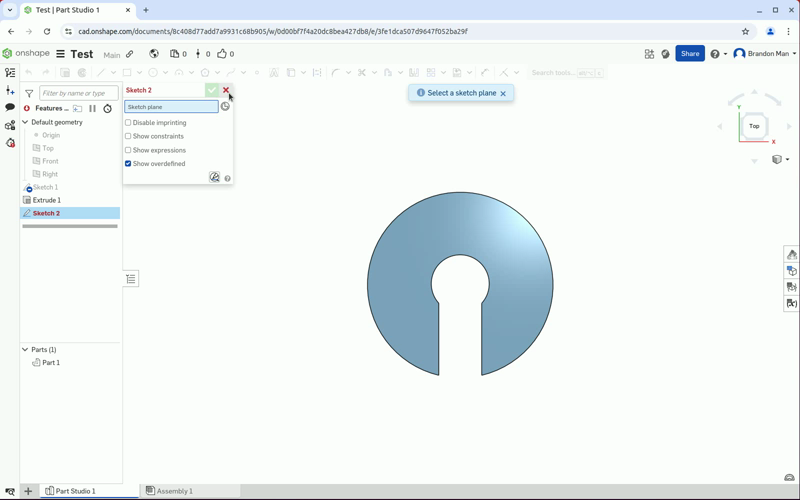
mouse_move(73, 150)
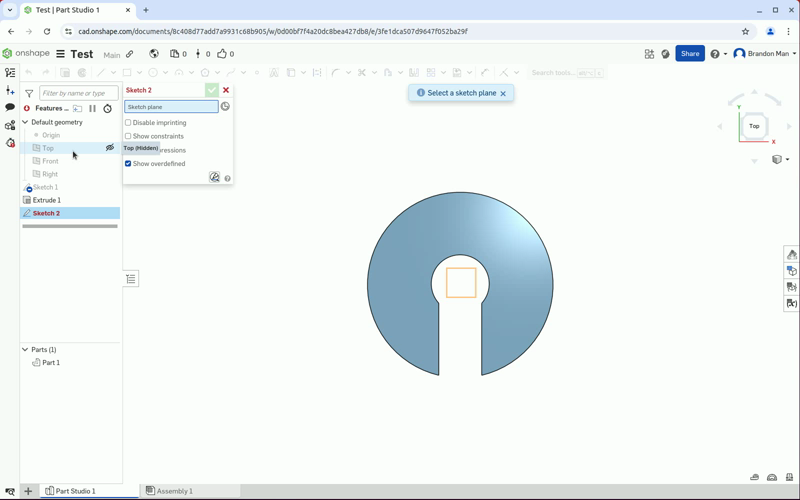
click(73, 150)
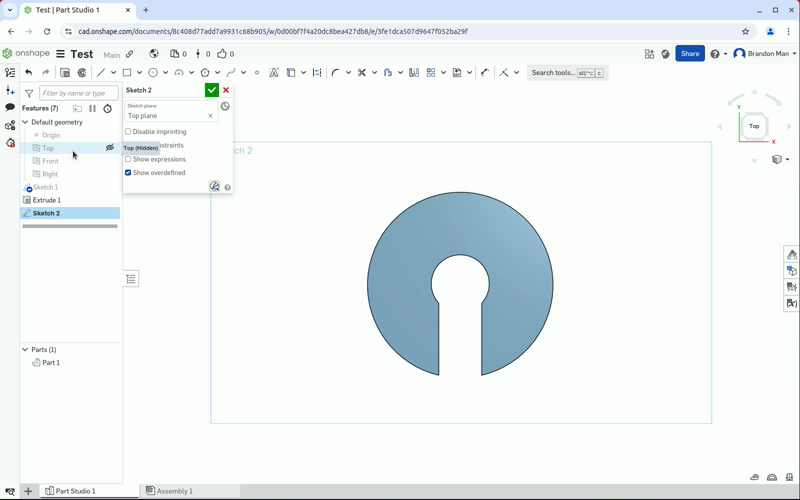
mouse_move(73, 352)
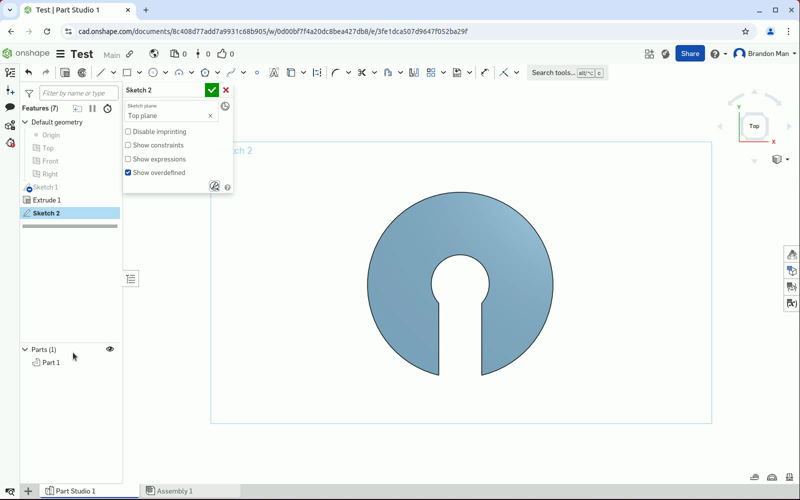
key(y)
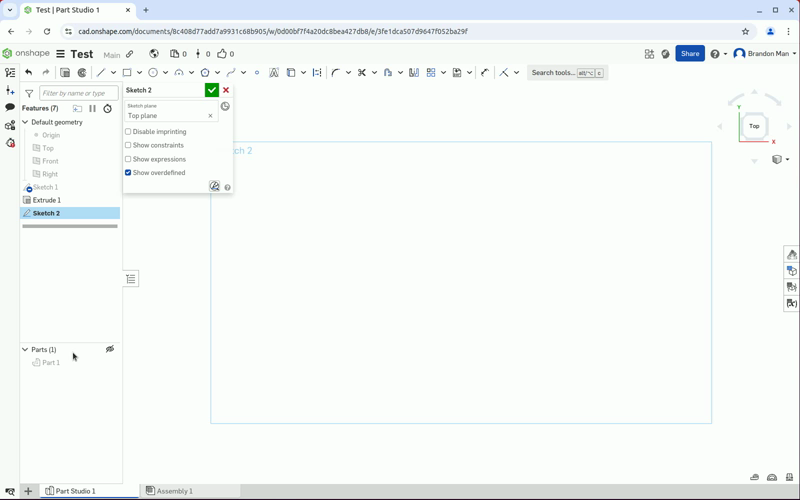
key(a)
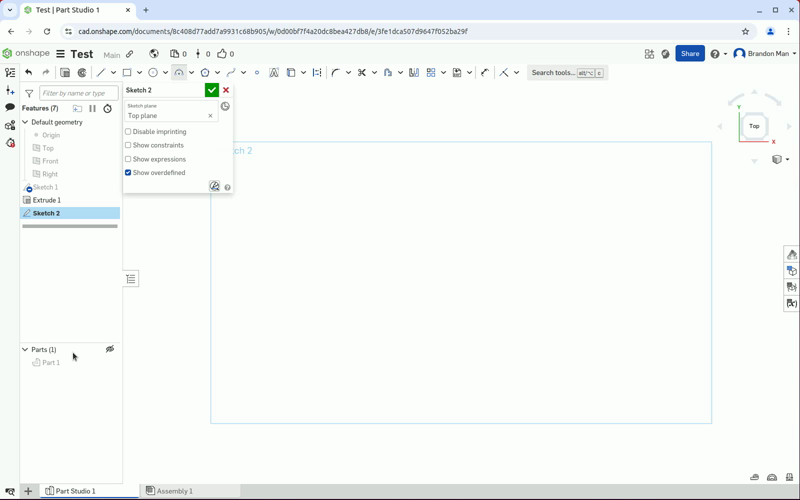
key_down(shift)
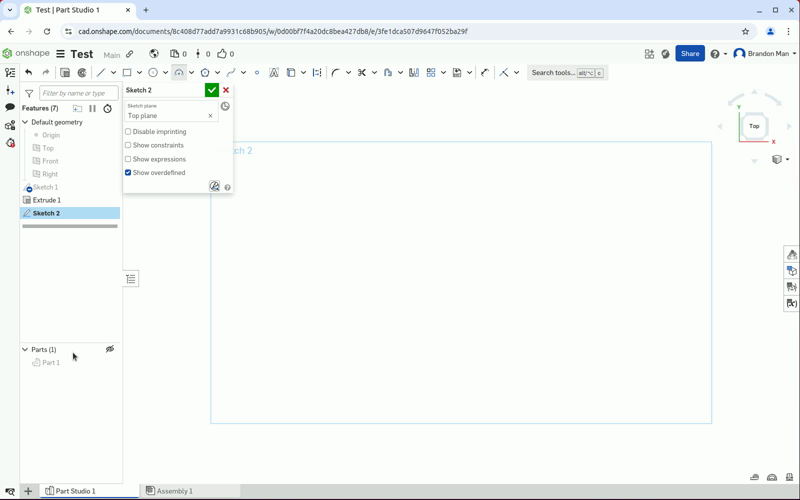
mouse_move(438, 393)
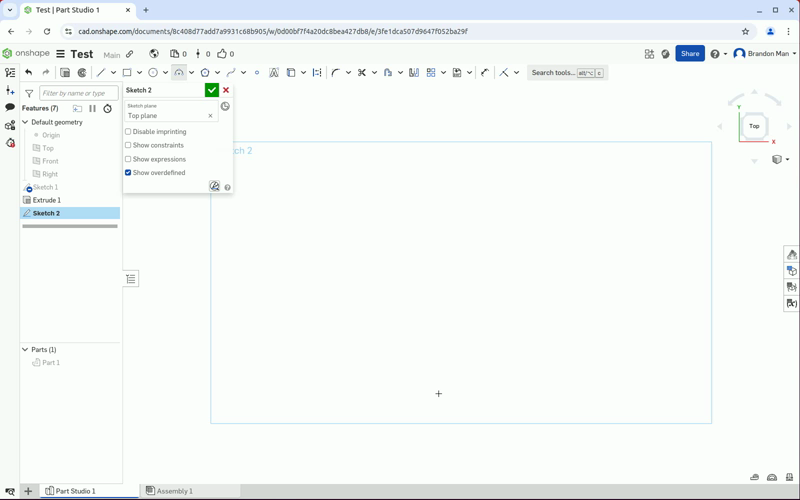
click(438, 393)
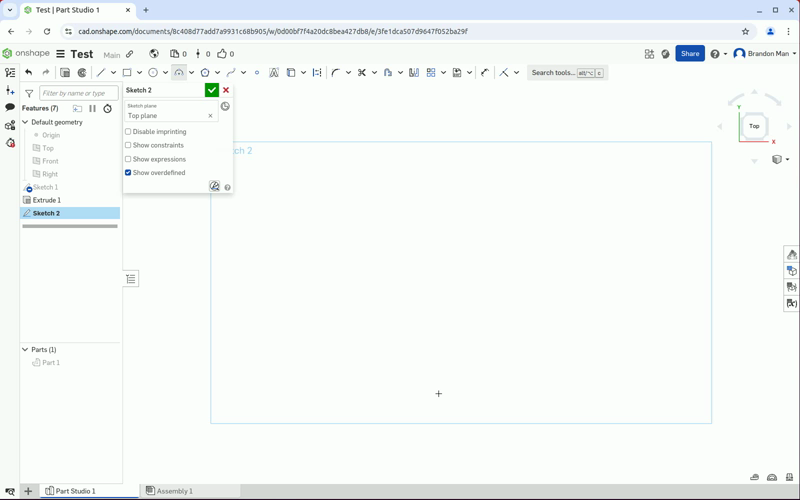
key_up(shift)
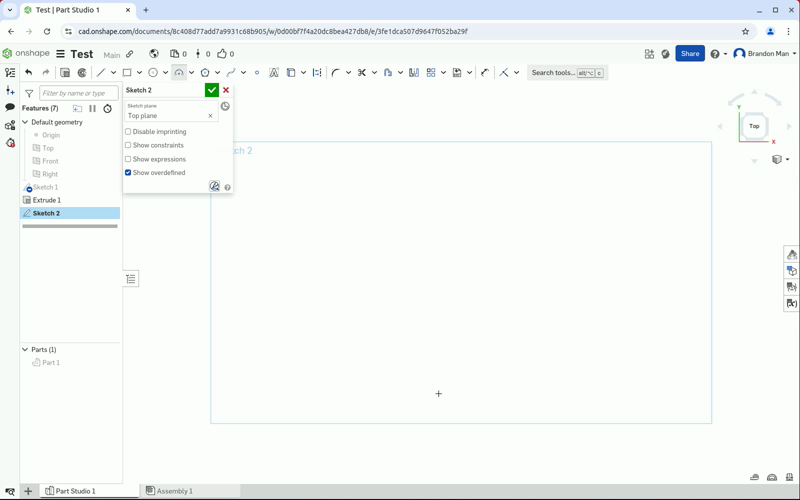
key_down(shift)
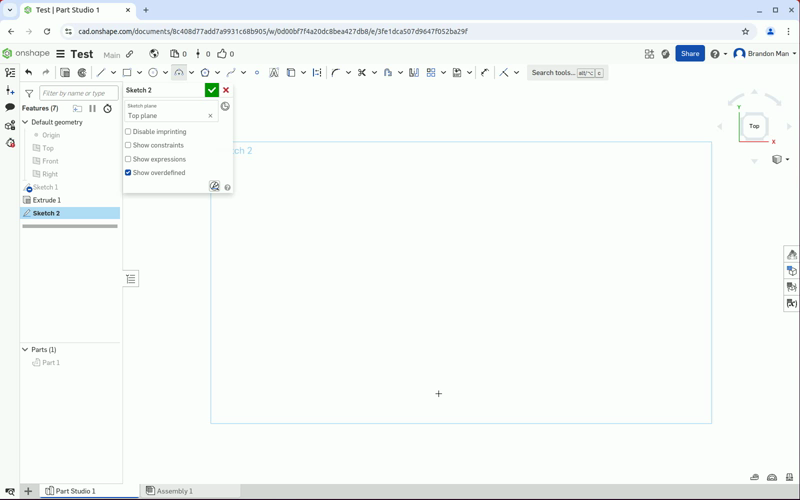
mouse_move(483, 393)
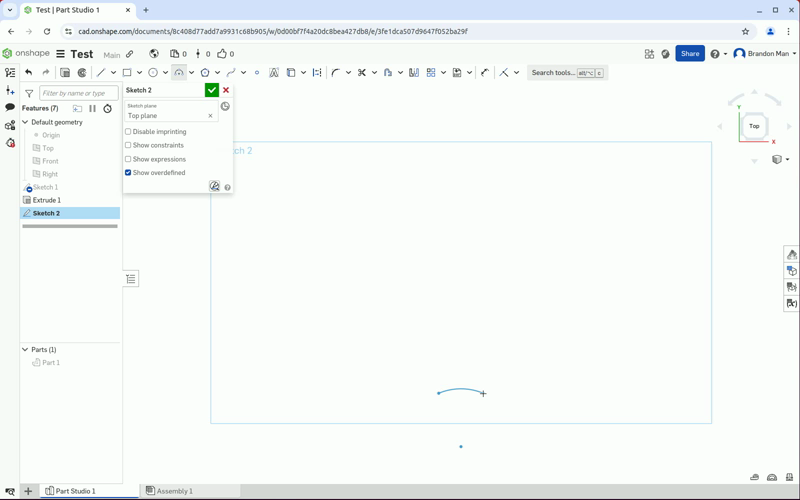
click(483, 393)
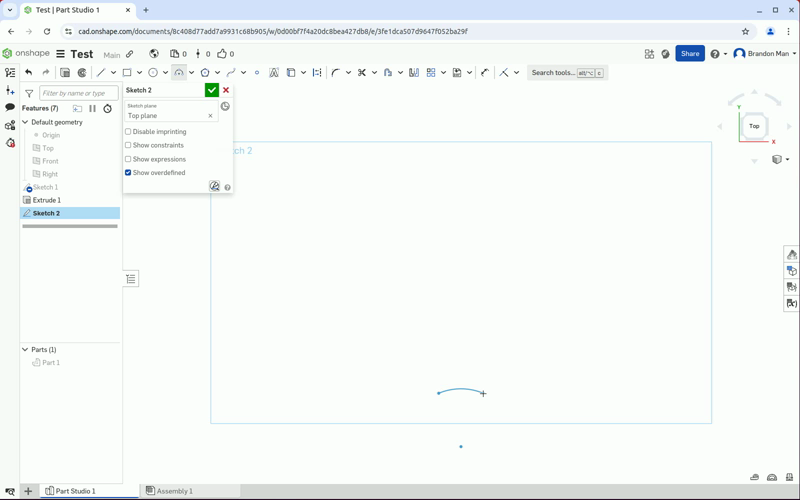
mouse_move(460, 168)
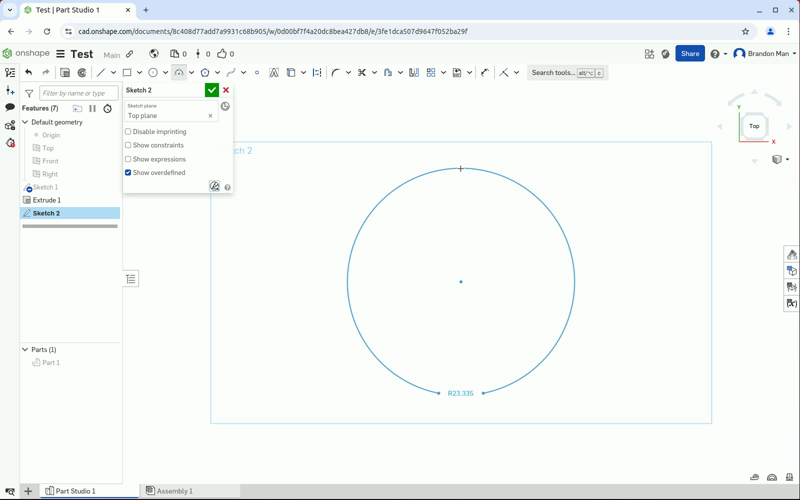
click(460, 168)
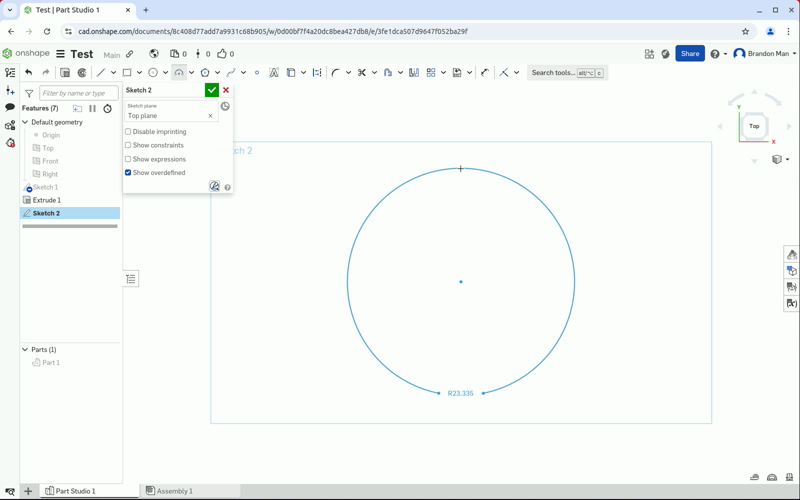
key_up(shift)
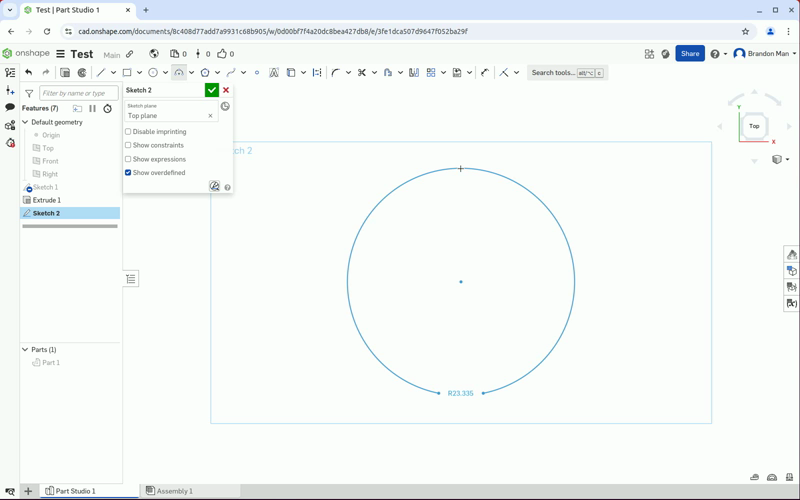
key(esc)
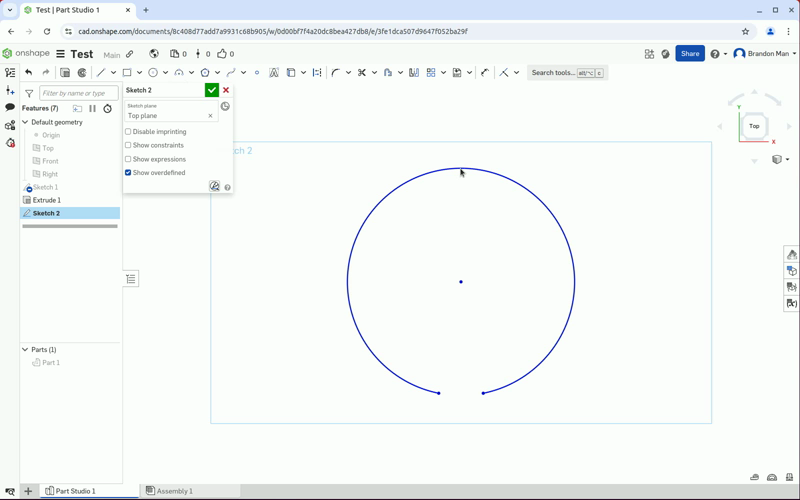
key(l)
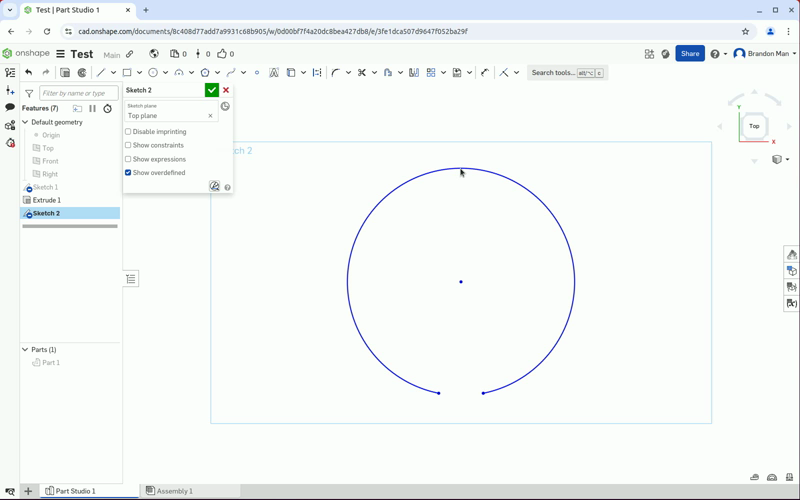
mouse_move(483, 393)
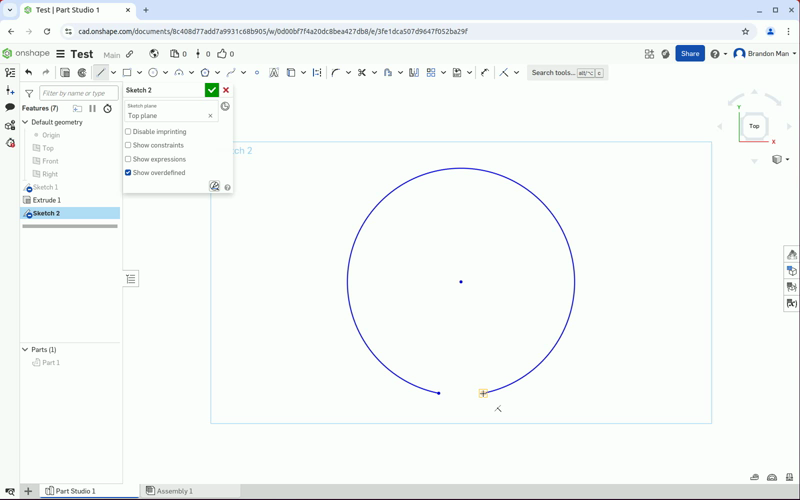
click(483, 393)
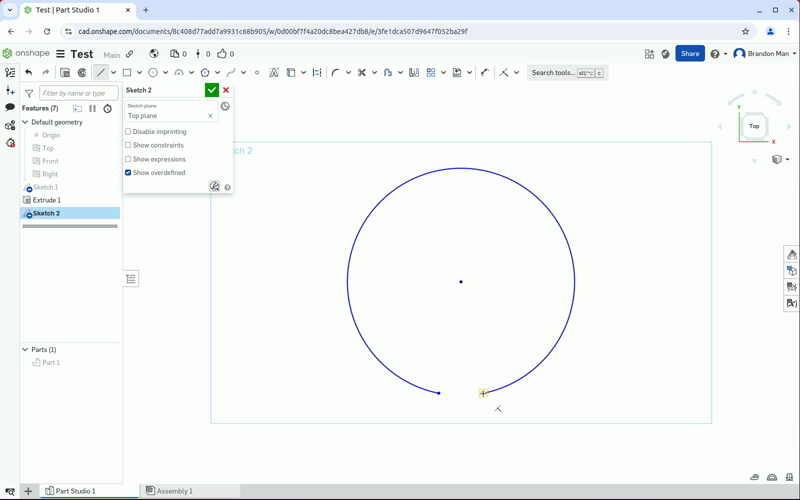
key_down(shift)
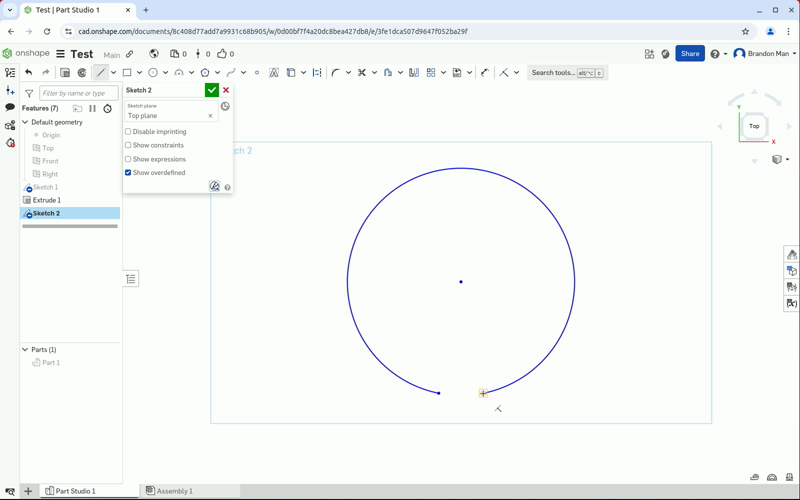
mouse_move(513, 393)
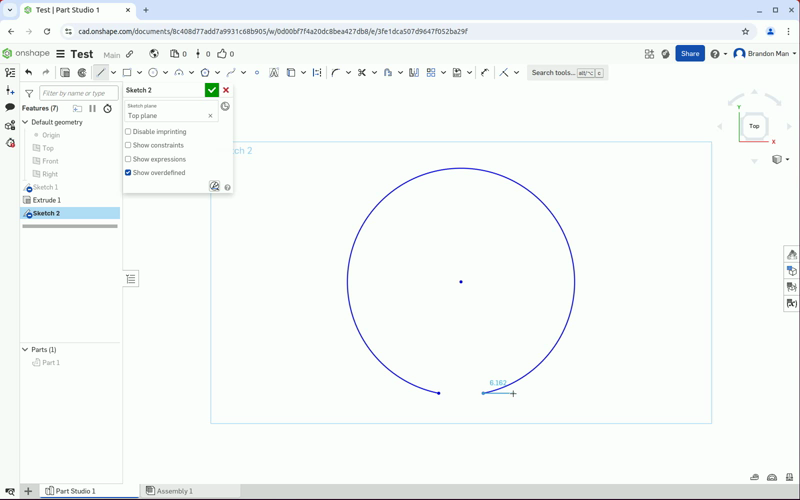
mouse_move(483, 374)
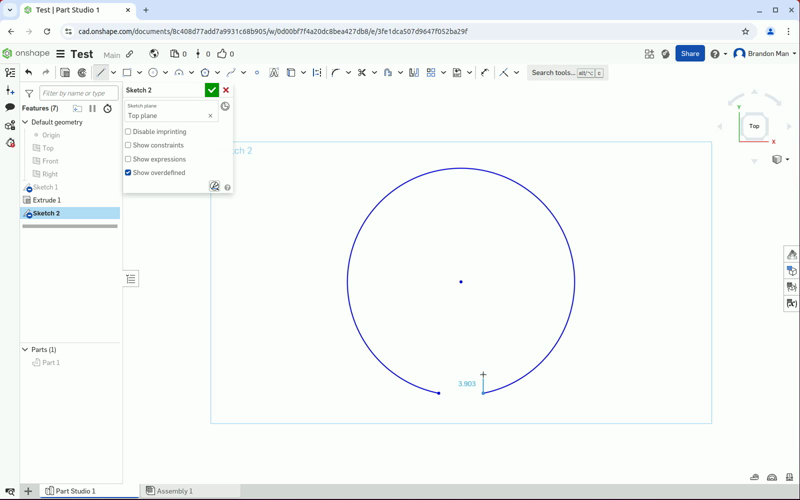
click(483, 374)
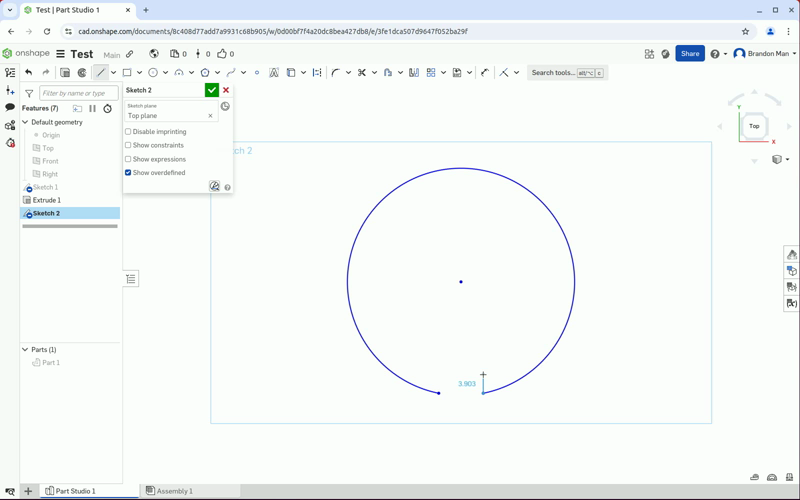
key_up(shift)
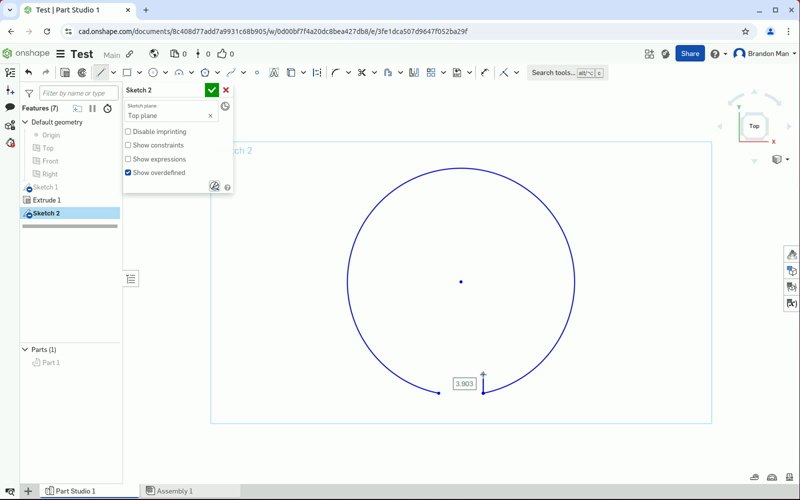
key(esc)
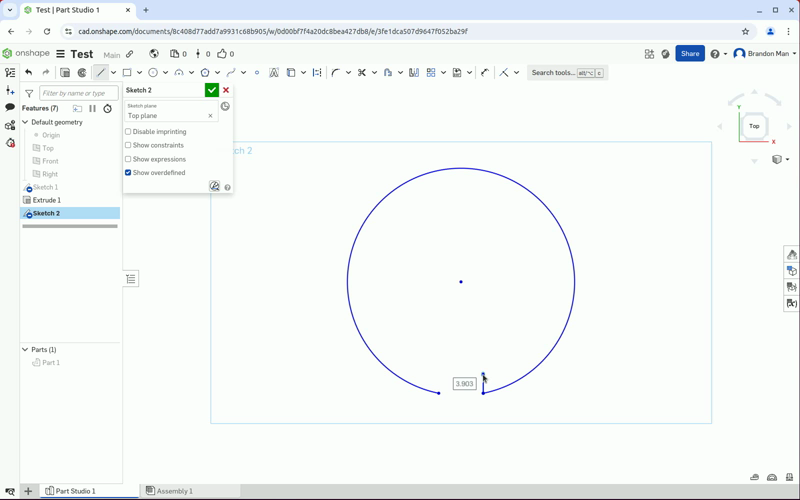
key(a)
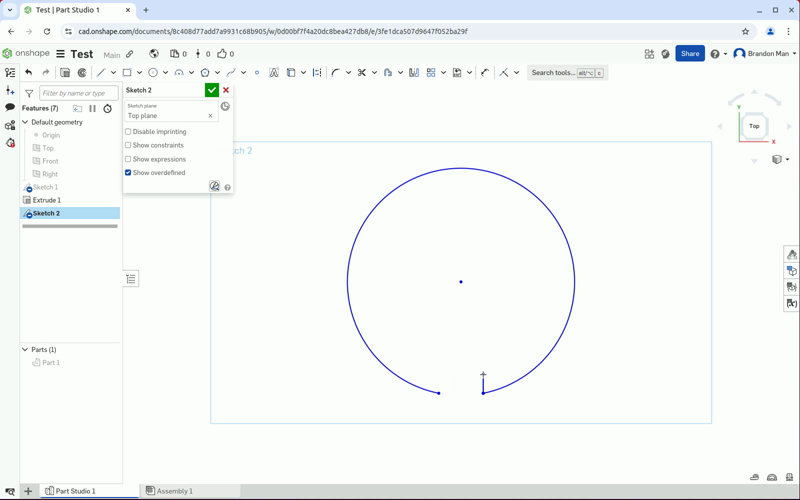
mouse_move(483, 374)
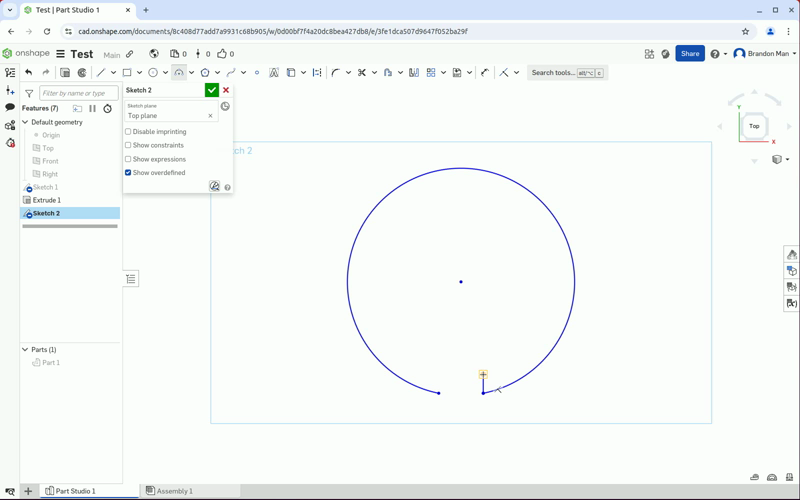
click(483, 374)
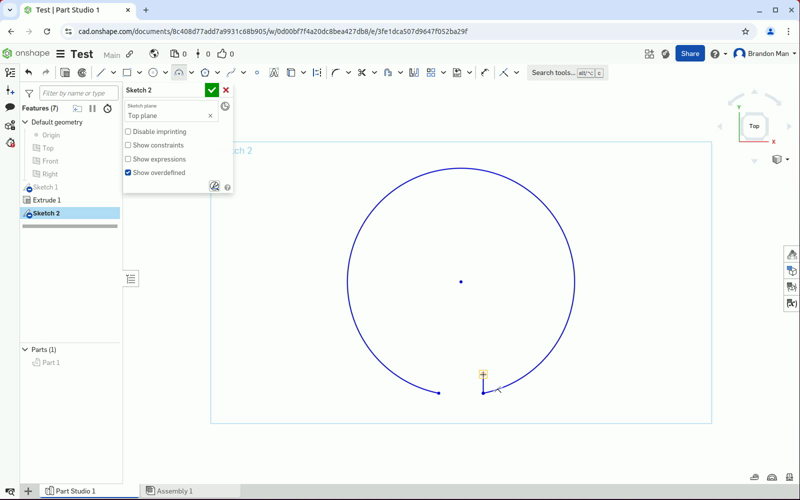
key_down(shift)
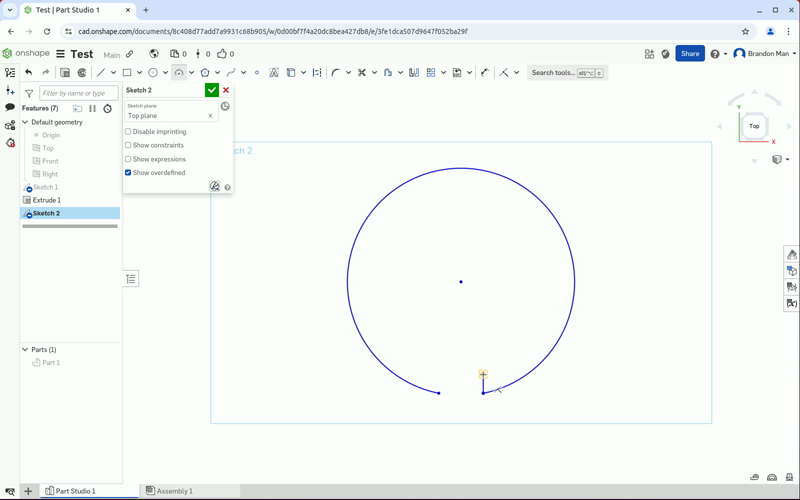
mouse_move(438, 374)
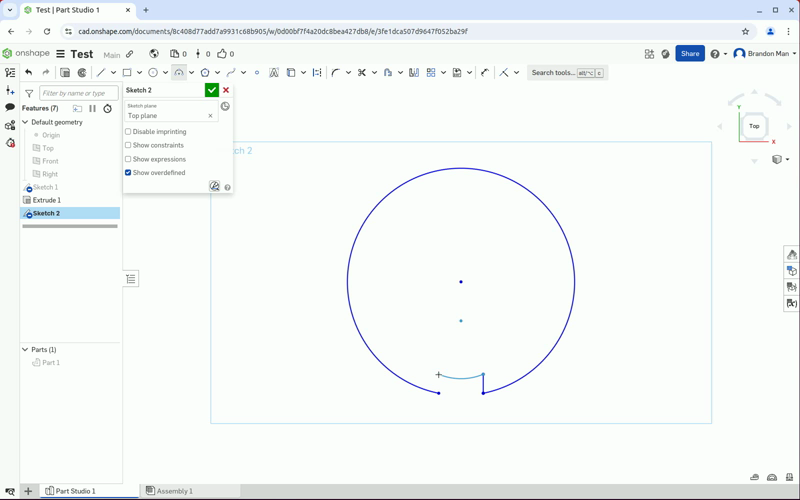
click(438, 374)
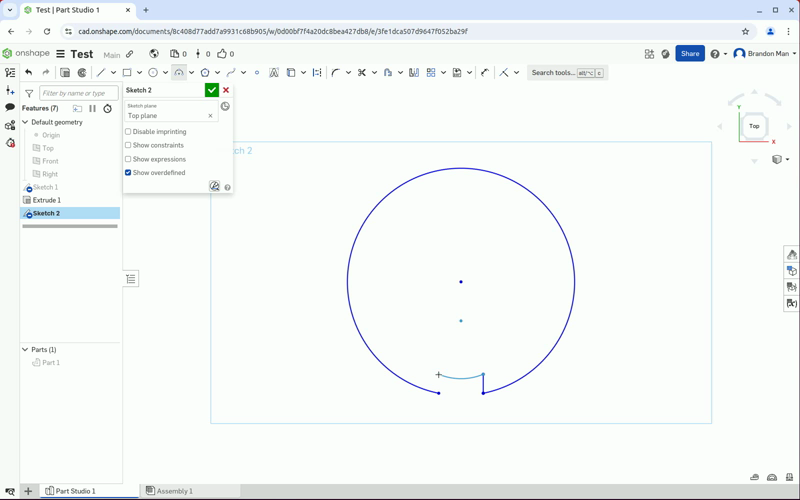
mouse_move(460, 185)
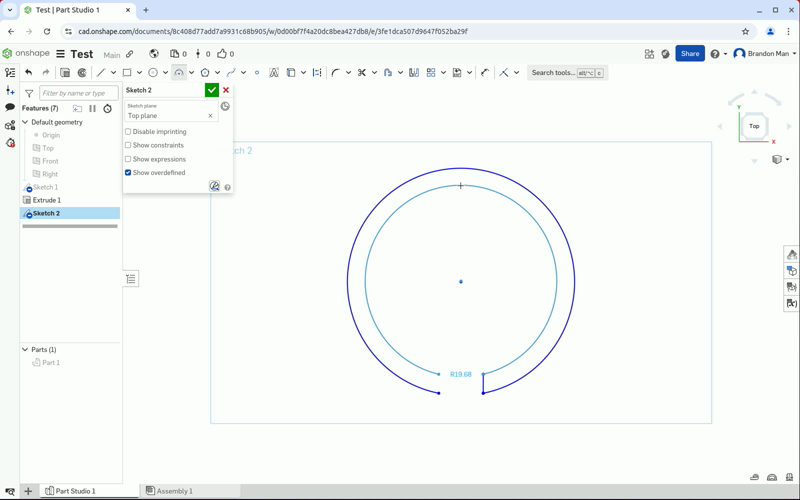
click(460, 185)
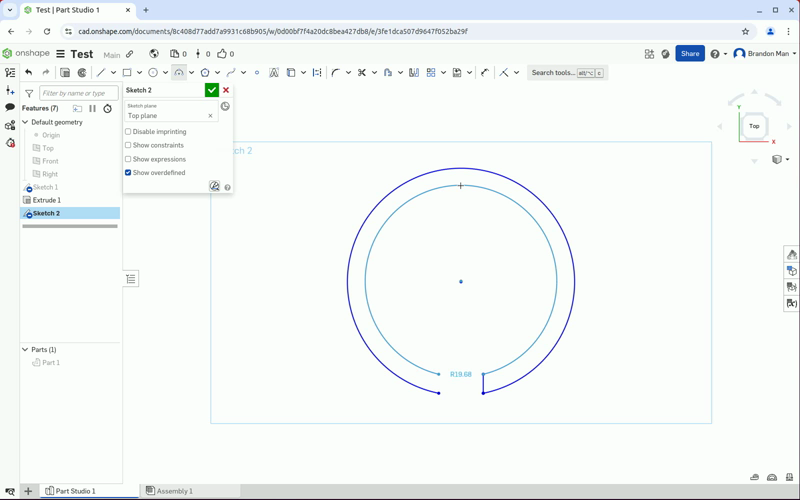
key_up(shift)
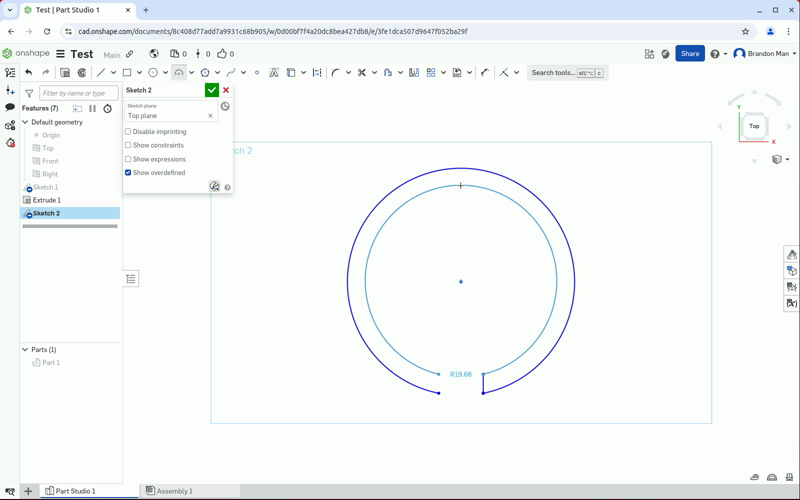
key(esc)
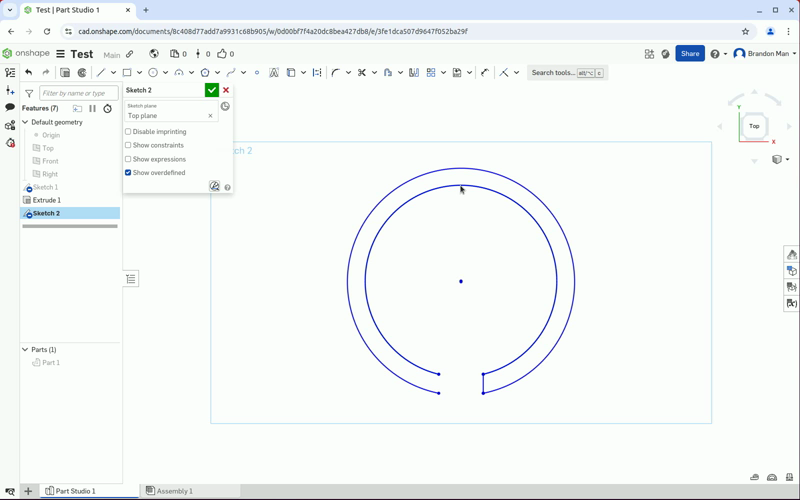
key(l)
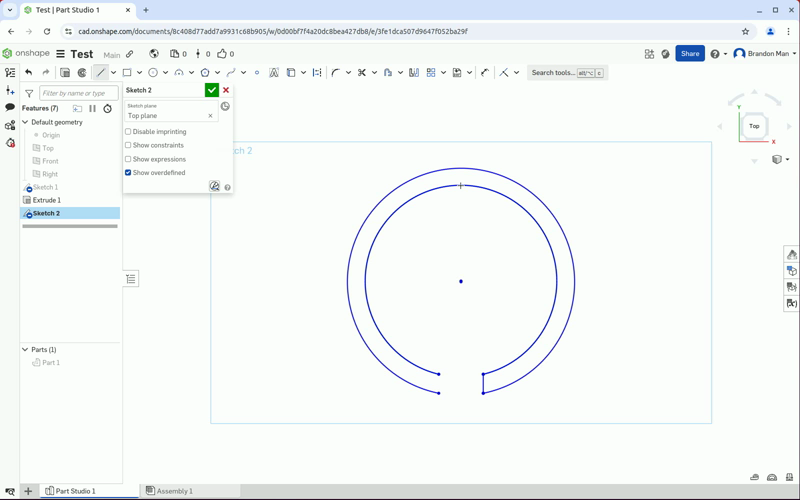
mouse_move(438, 374)
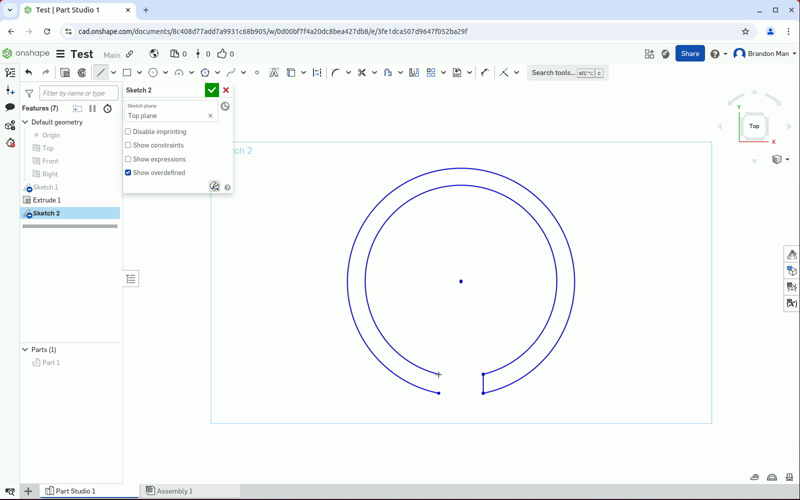
click(438, 374)
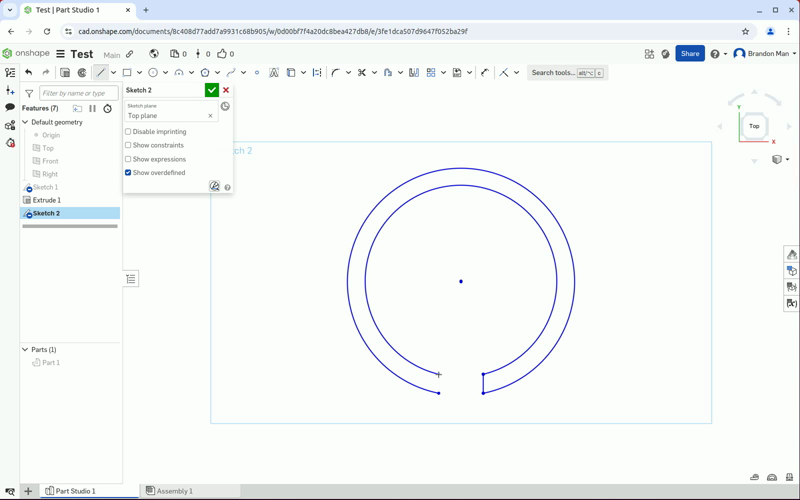
mouse_move(468, 374)
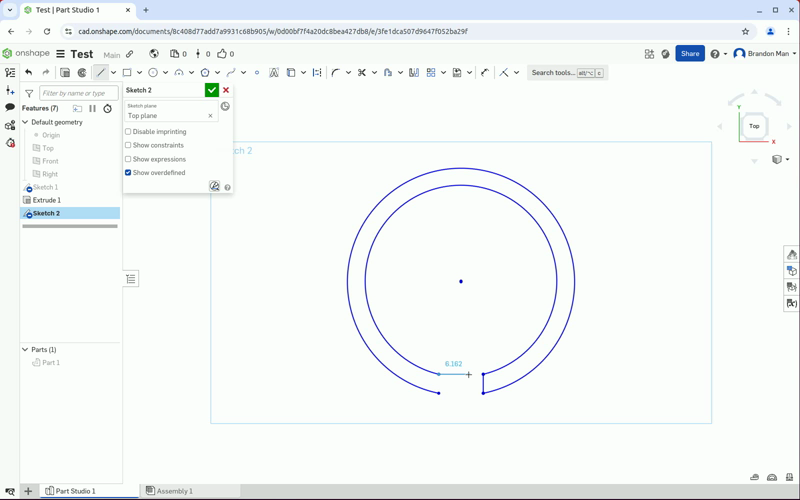
key_down(shift)
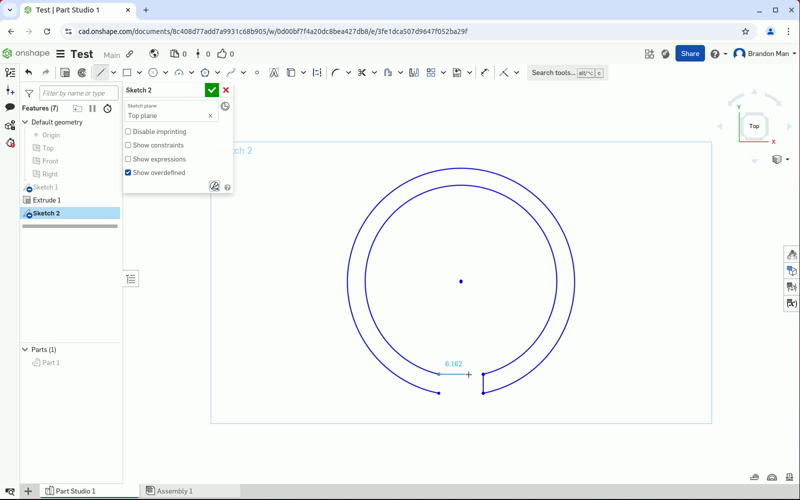
mouse_move(438, 393)
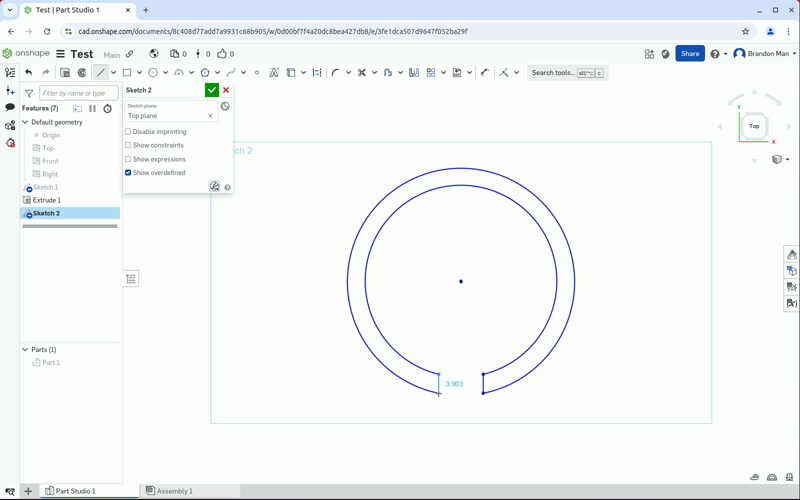
key_up(shift)
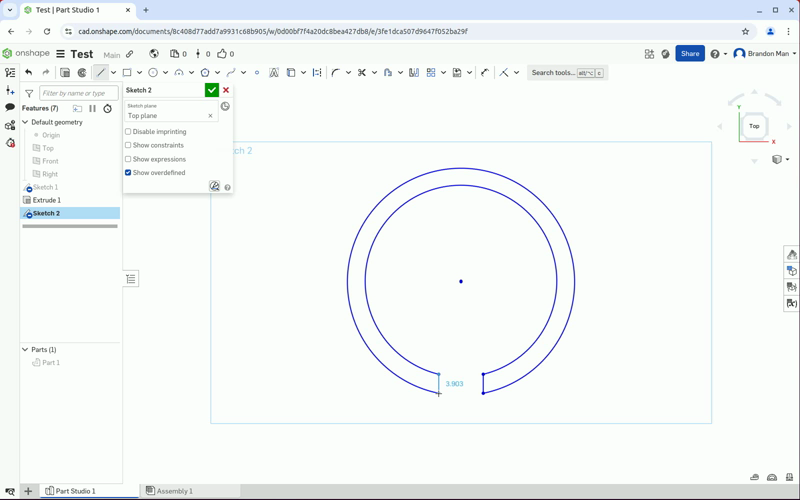
click(438, 393)
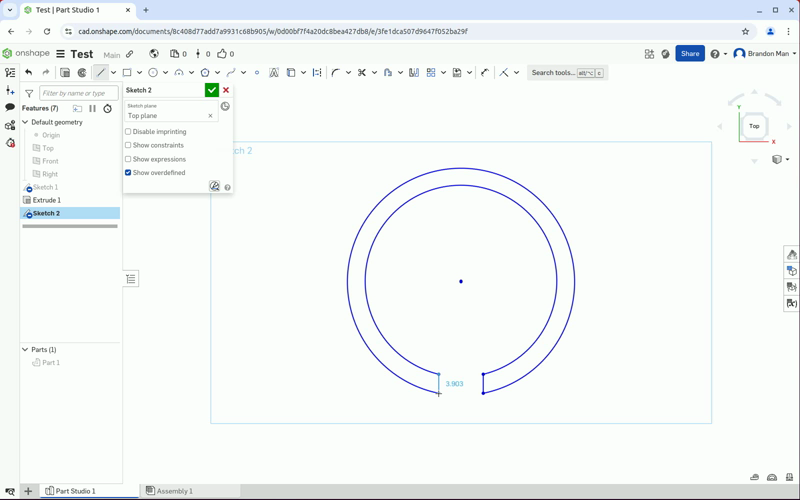
key(esc)
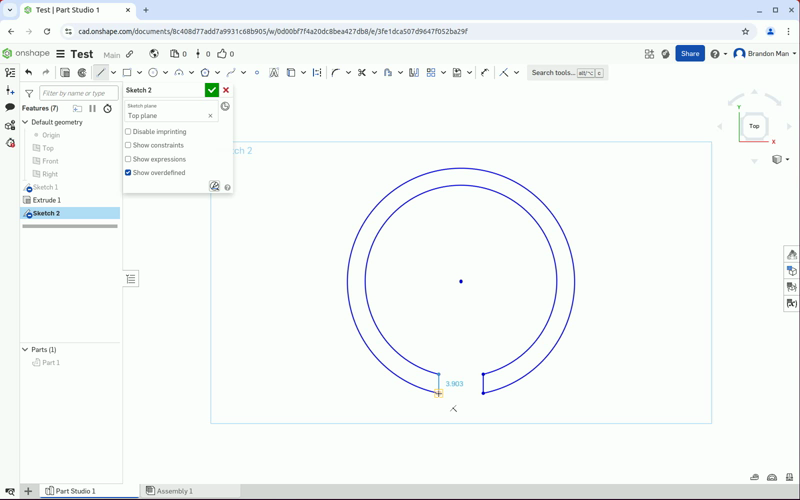
mouse_move(374, 339)
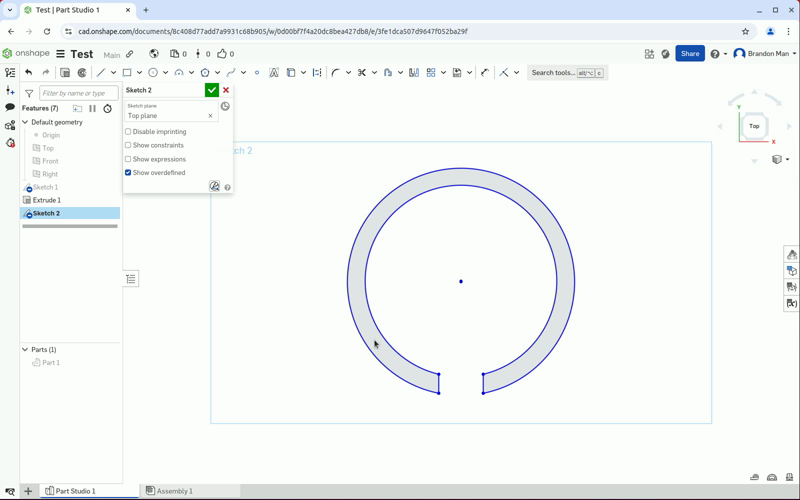
click(374, 339)
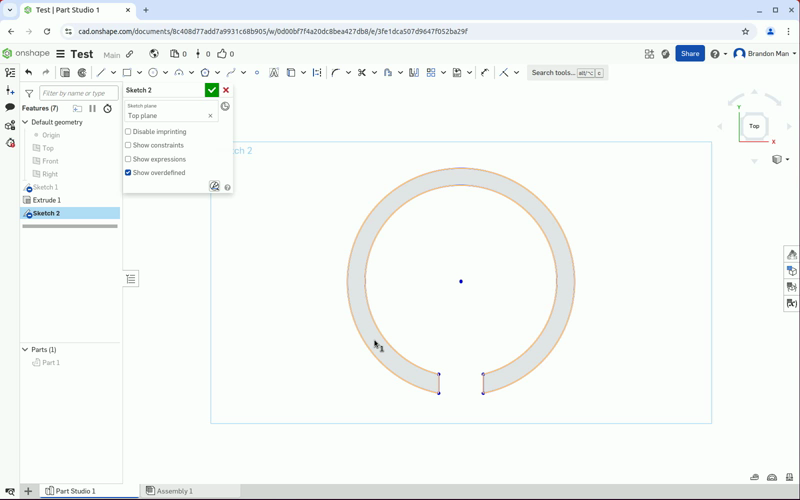
mouse_move(73, 352)
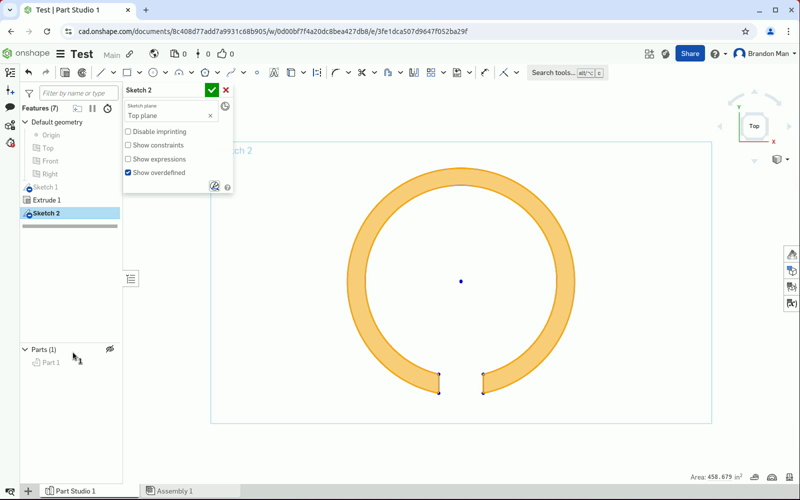
key(shift+y)
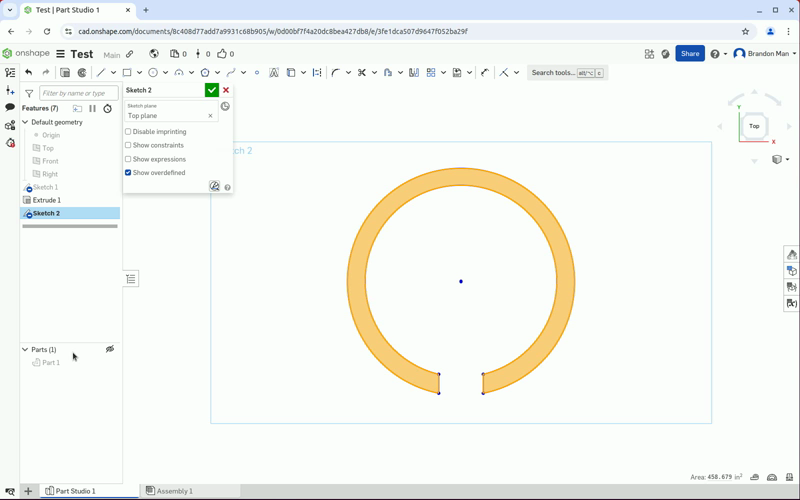
key(shift+e)
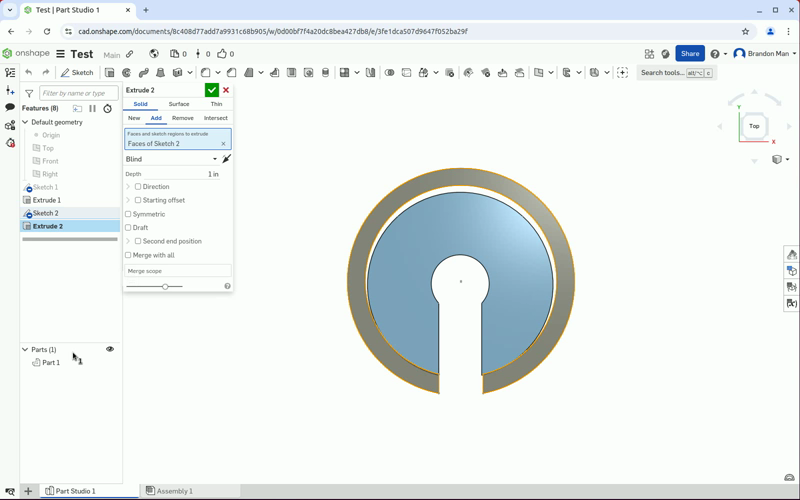
mouse_move(143, 106)
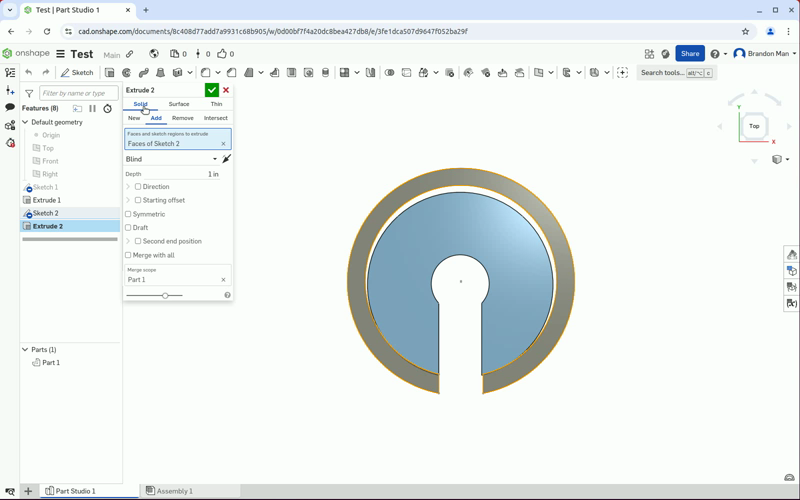
click(143, 106)
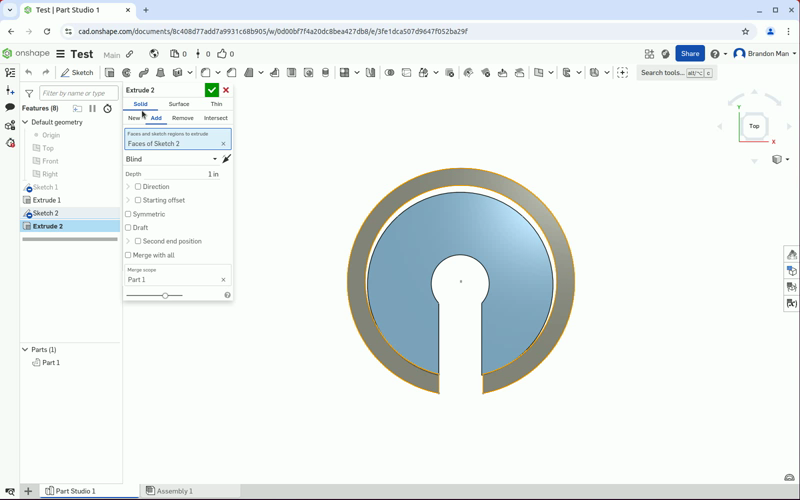
mouse_move(137, 120)
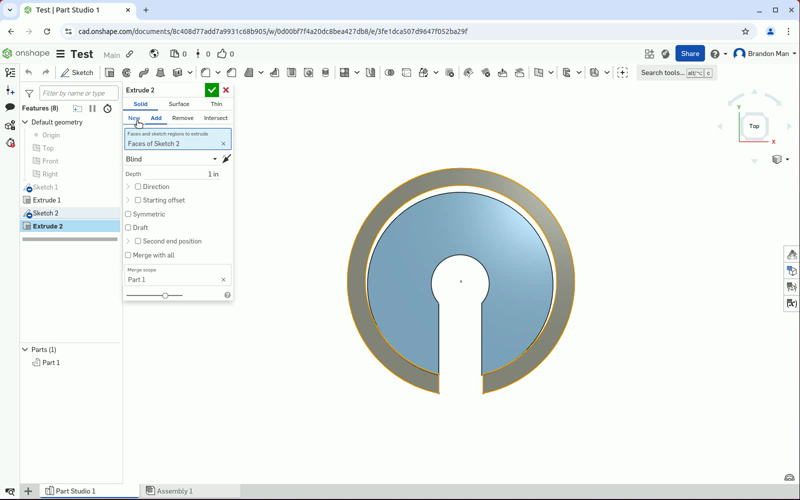
click(137, 120)
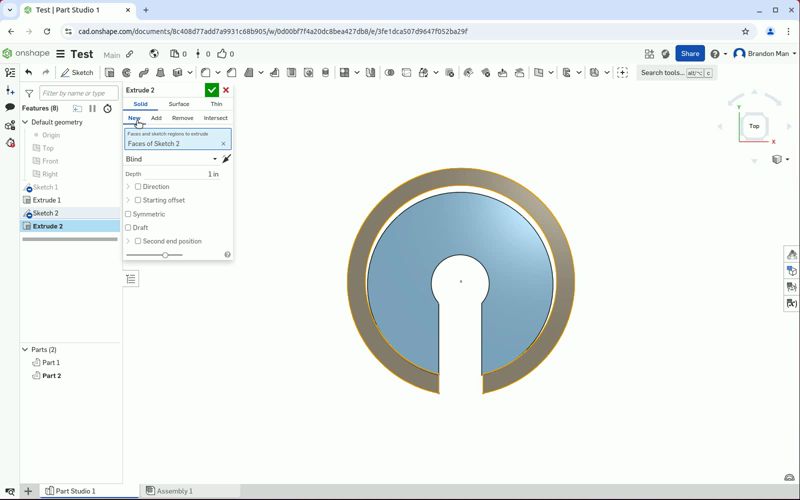
key(tab, 4)
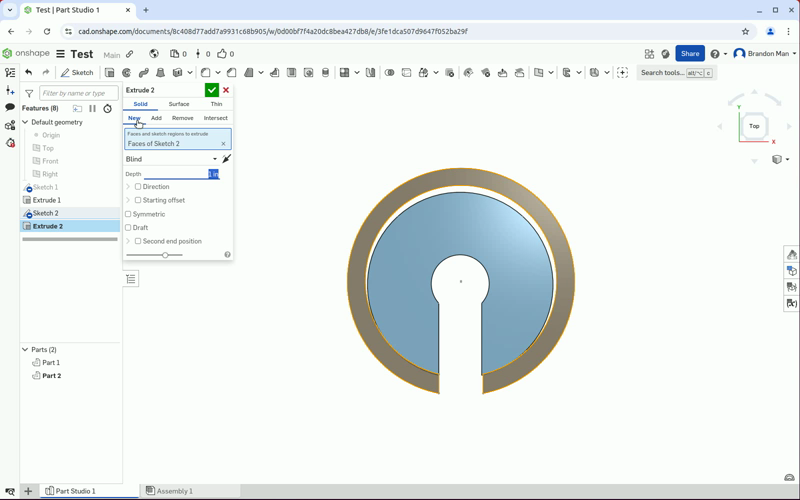
text(1.204)
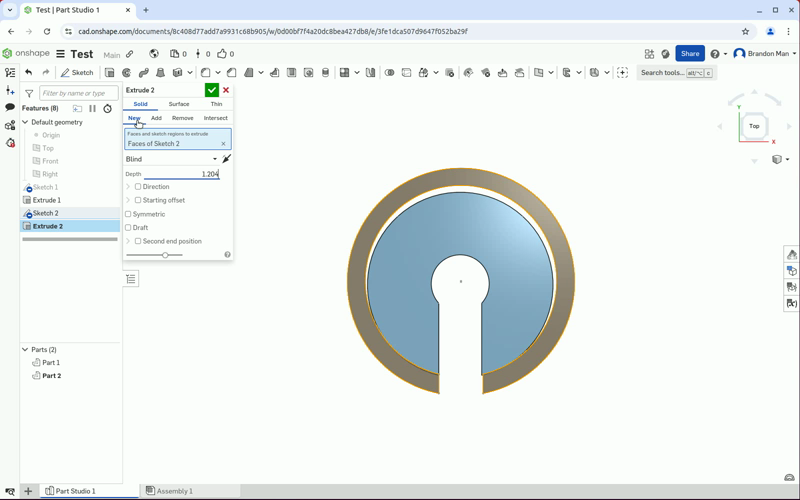
key(enter)
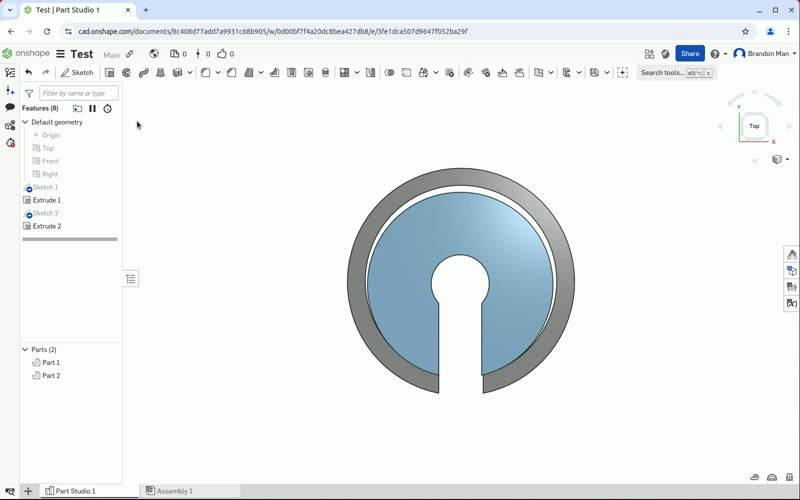
key(shift+h)
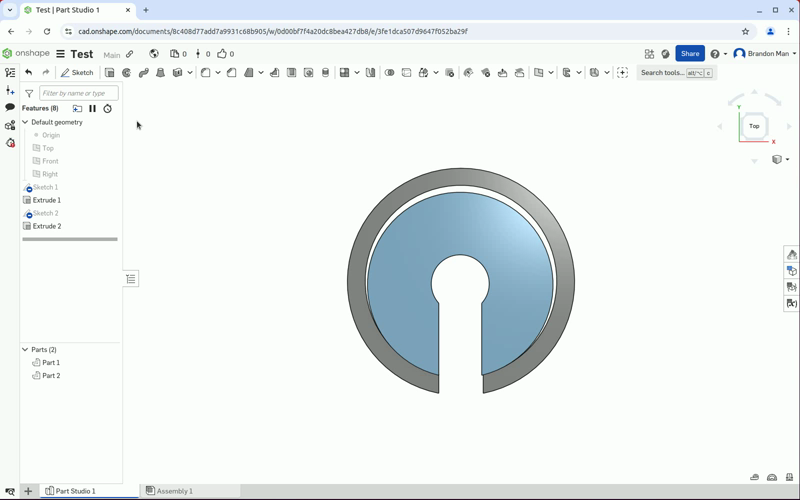
key(shift+h)
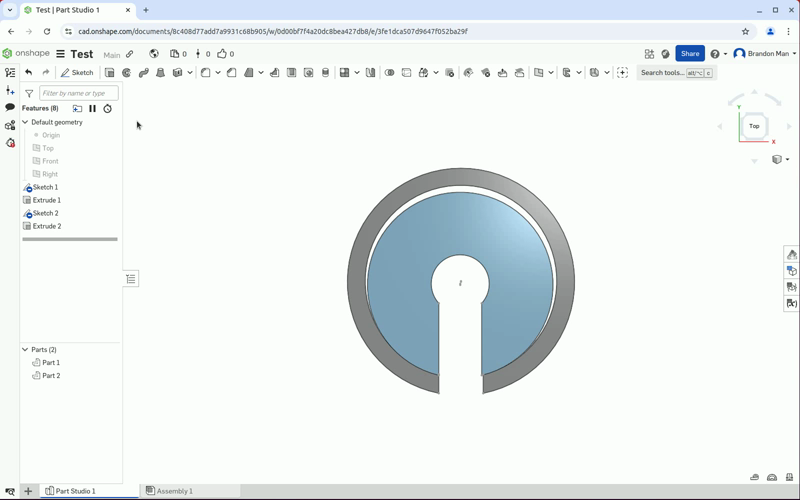
key(shift+7)
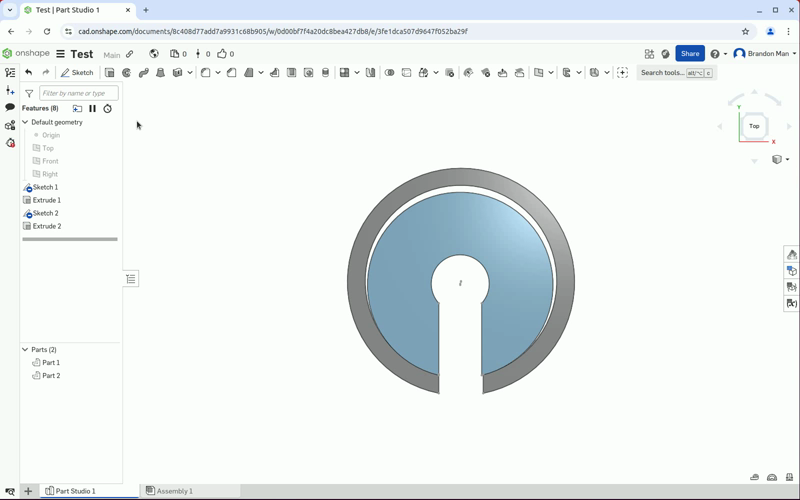
key(up, 3)
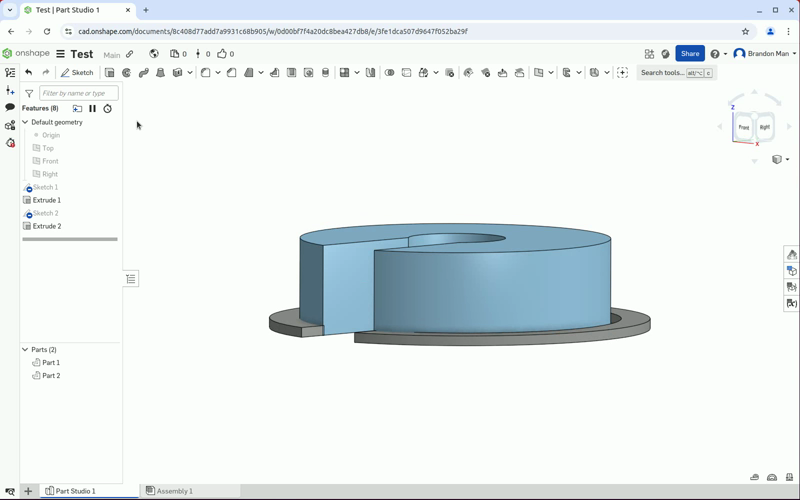
key(left, 3)
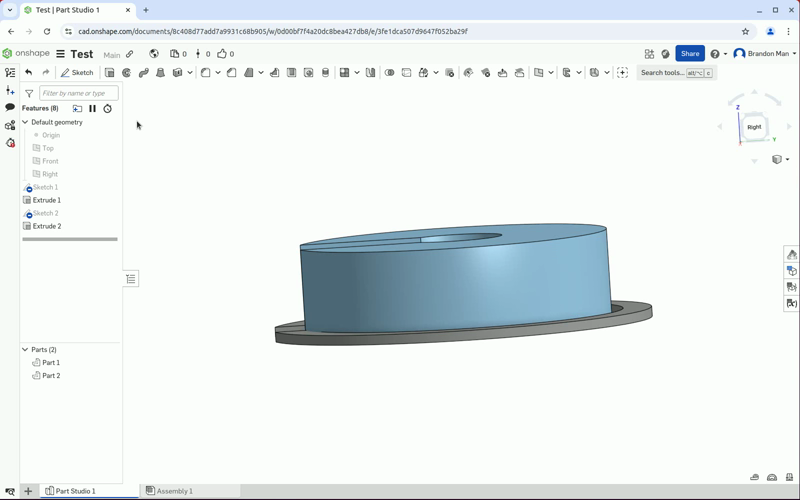
key(right, 3)
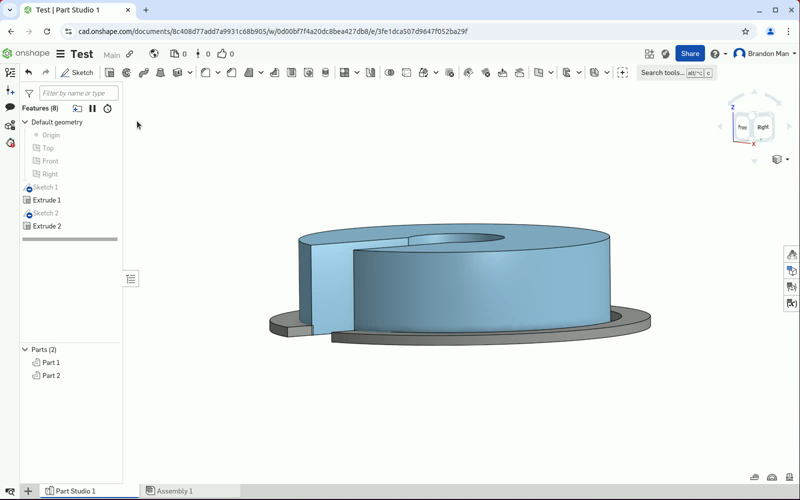
key(down, 3)
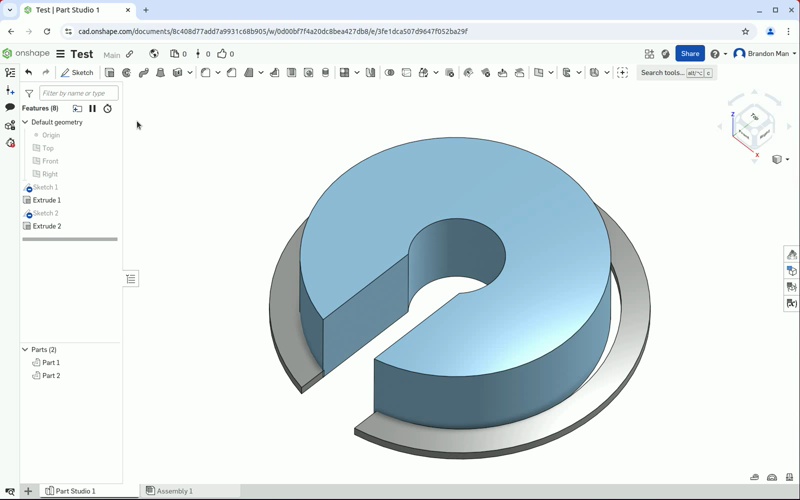
mouse_move(73, 189)
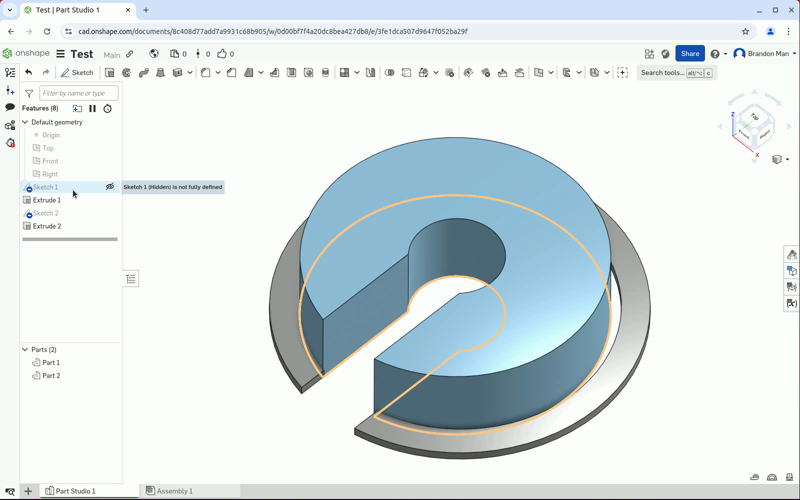
click(73, 189)